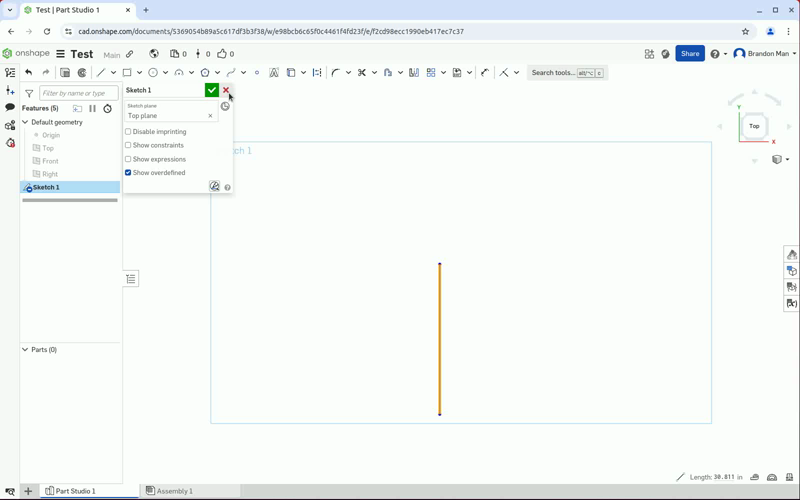
key(shift+h)
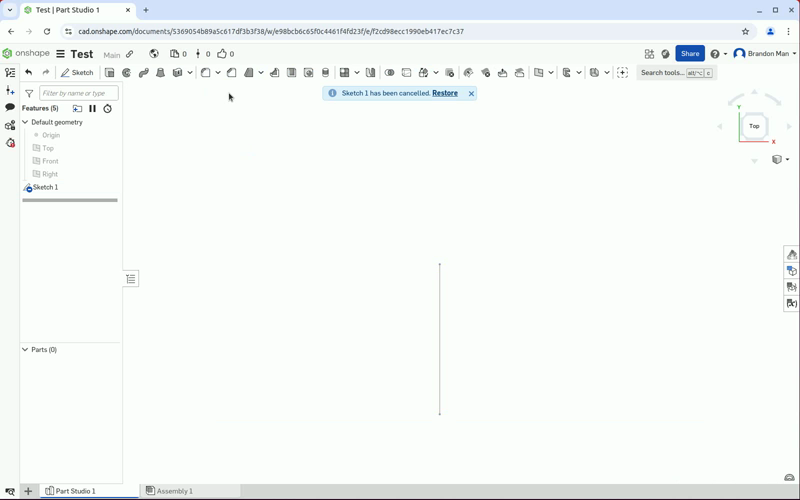
key(shift+s)
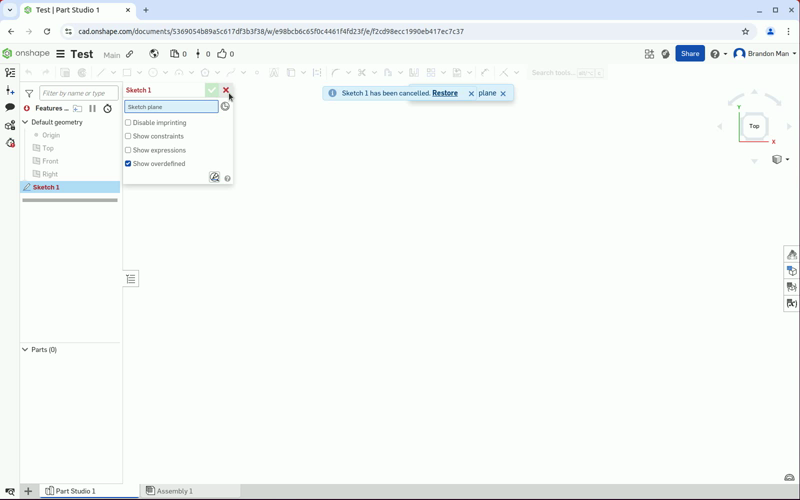
mouse_move(73, 150)
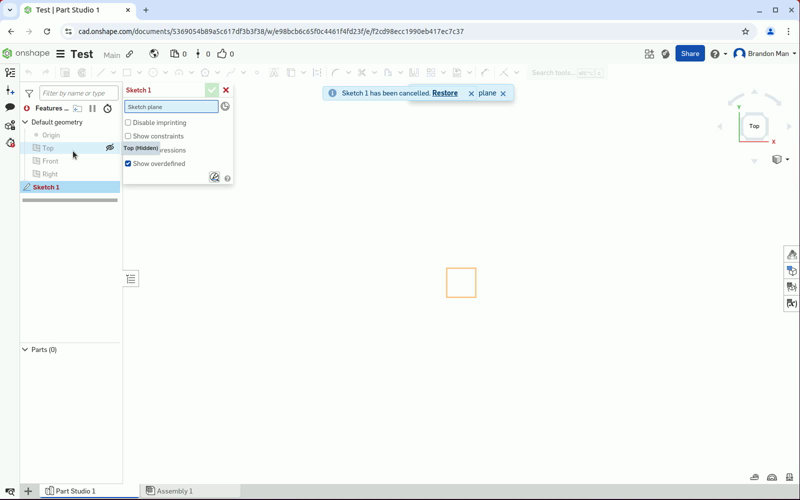
click(73, 150)
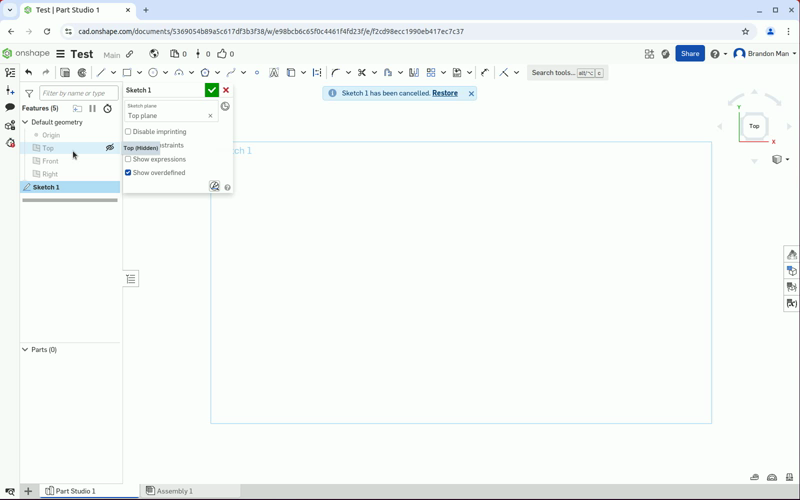
mouse_move(73, 352)
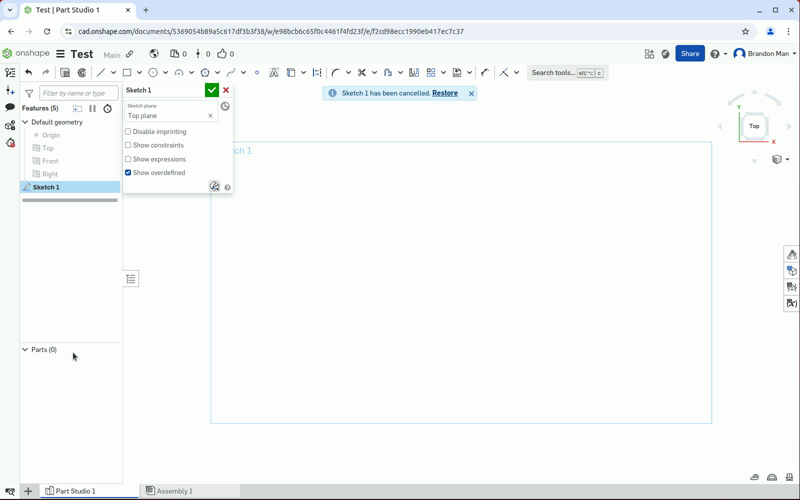
key(y)
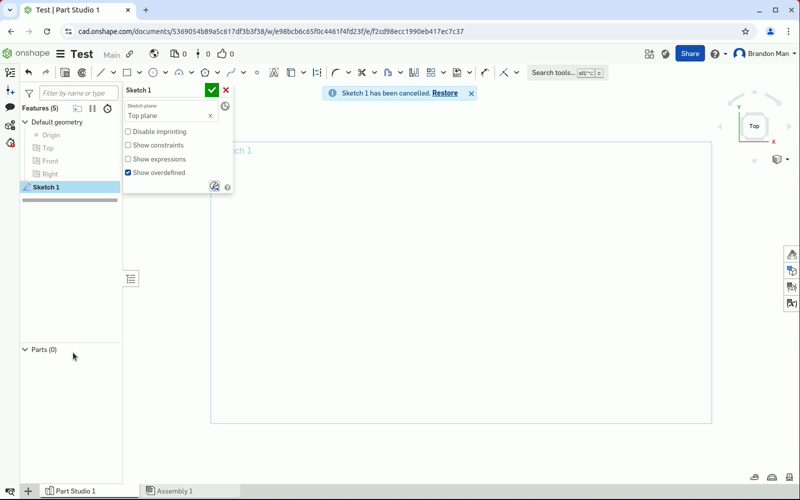
key(l)
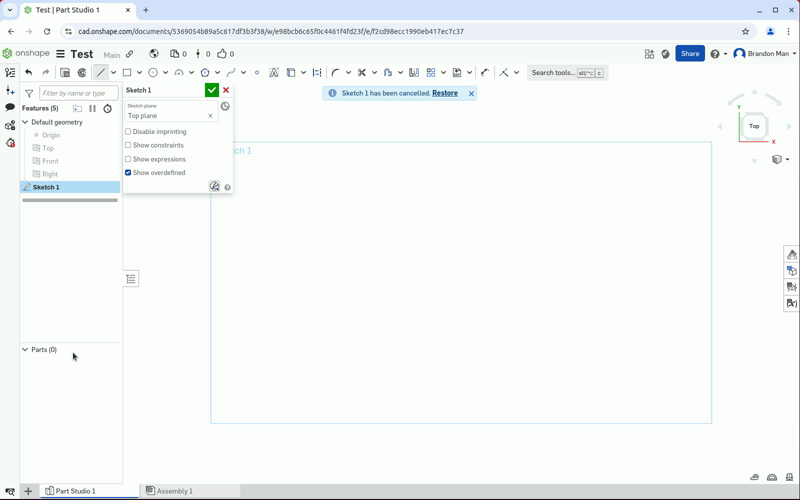
key_down(shift)
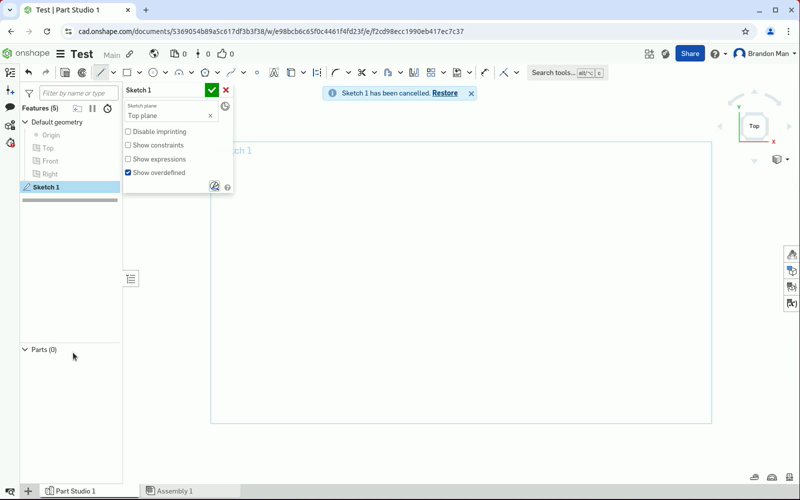
mouse_move(348, 255)
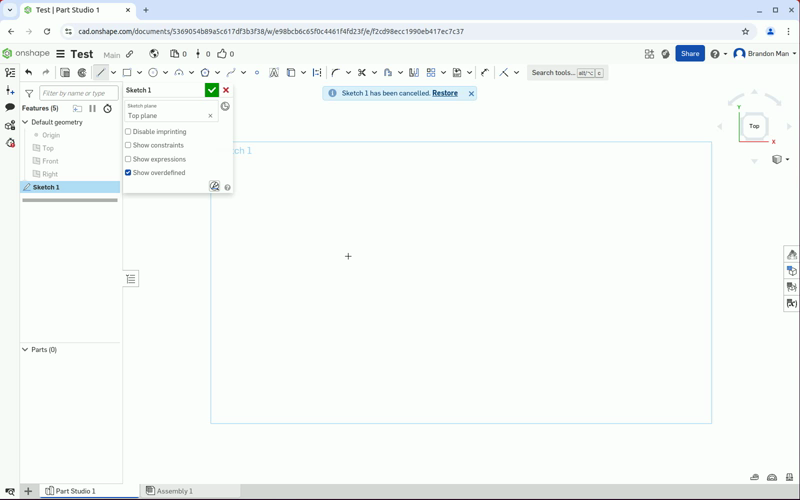
click(348, 255)
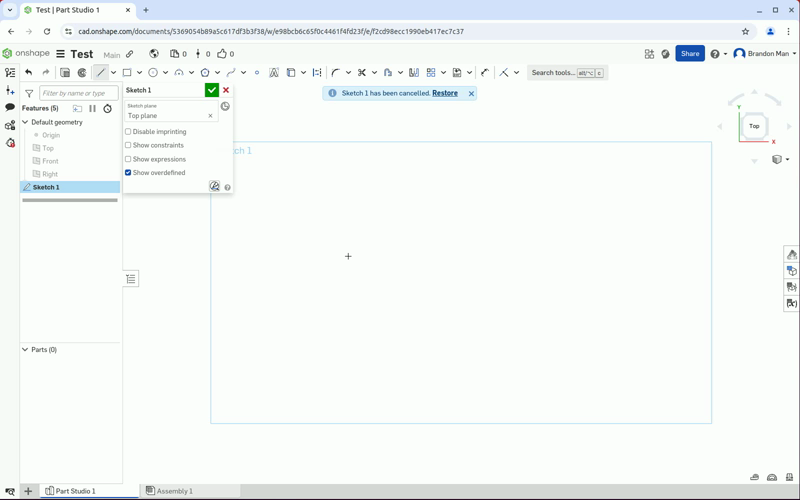
key_up(shift)
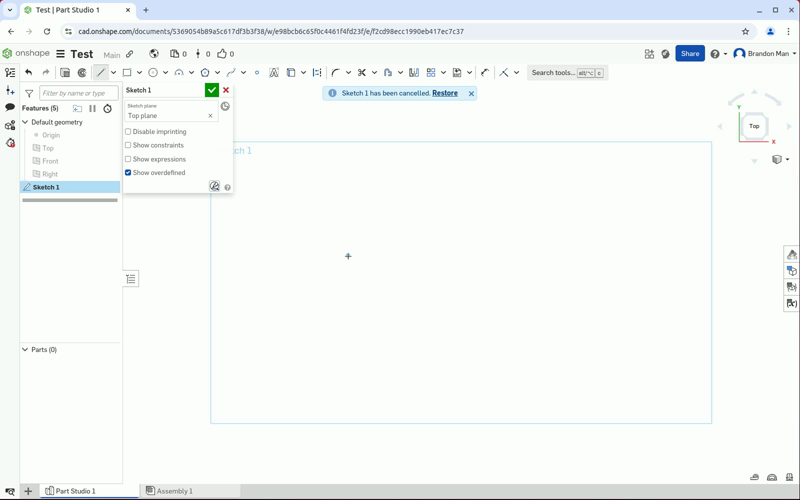
key_down(shift)
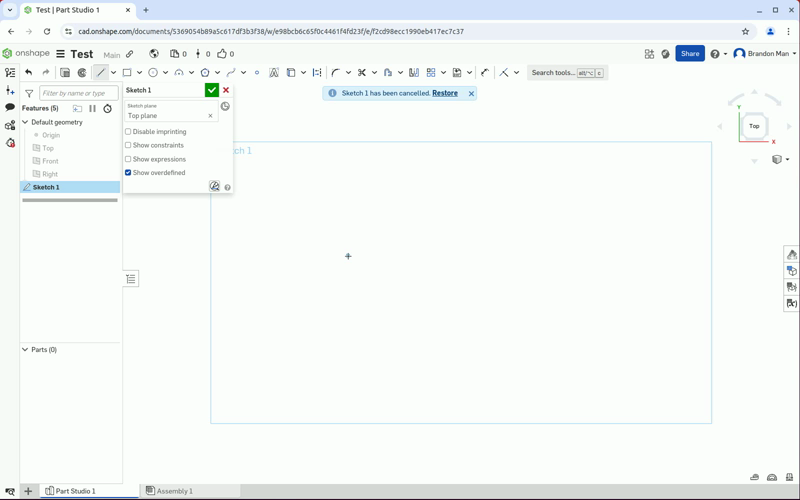
mouse_move(378, 255)
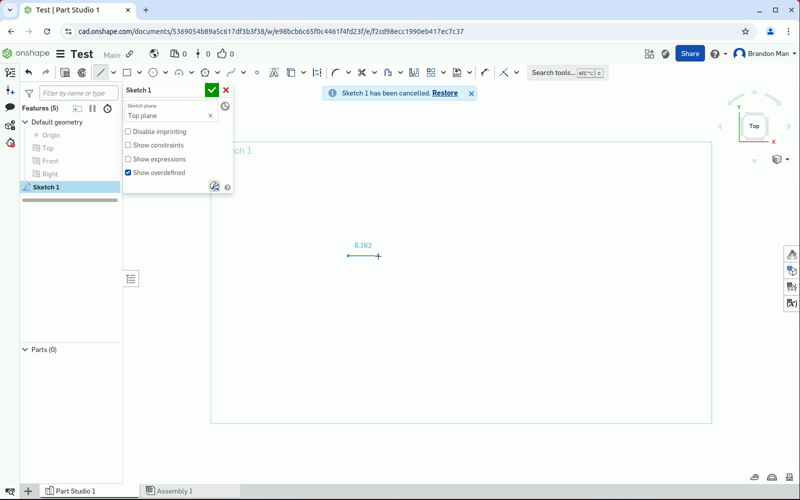
mouse_move(407, 255)
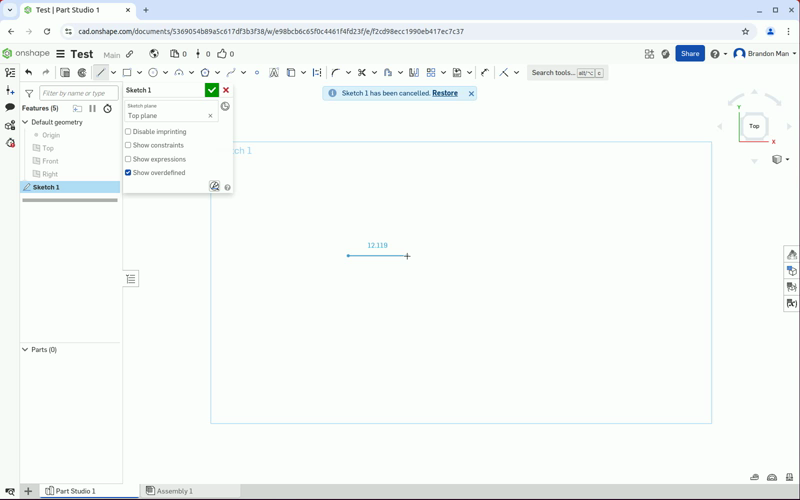
click(407, 255)
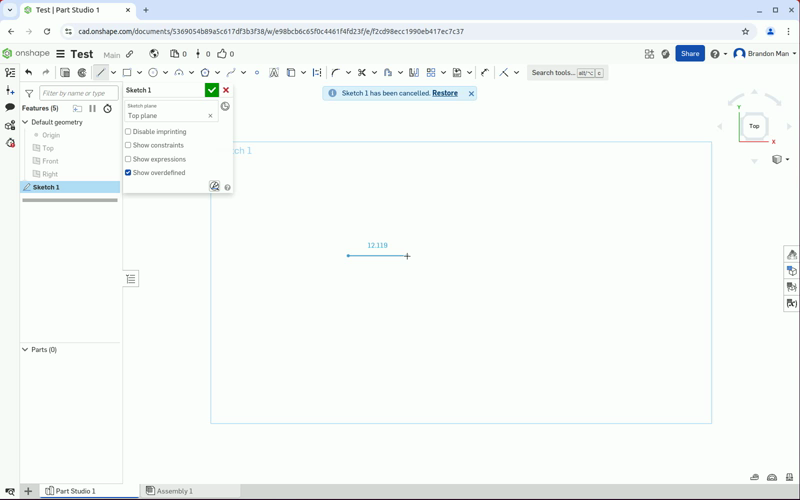
key_up(shift)
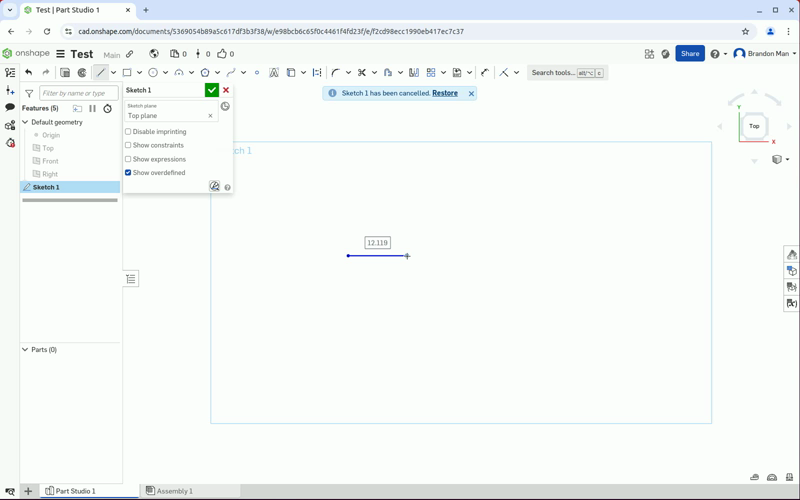
key_down(shift)
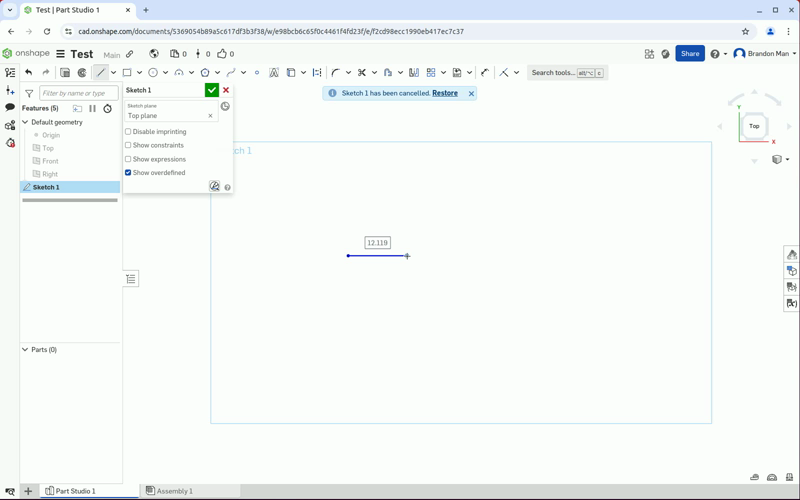
mouse_move(437, 255)
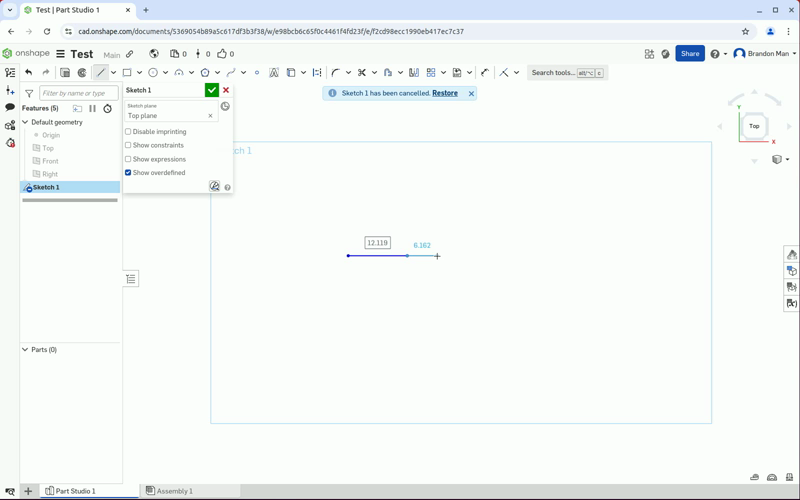
mouse_move(407, 209)
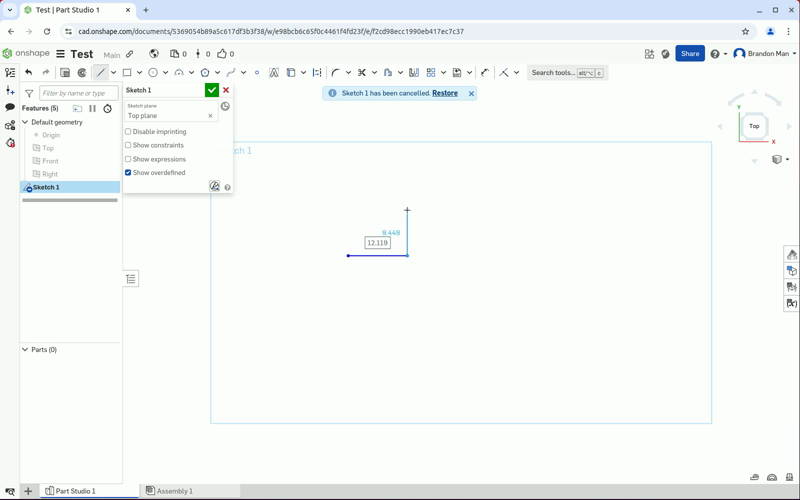
click(407, 209)
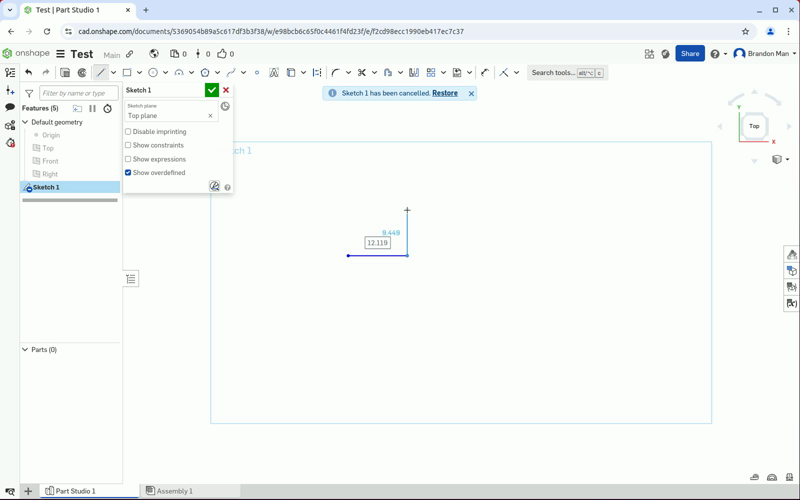
key_up(shift)
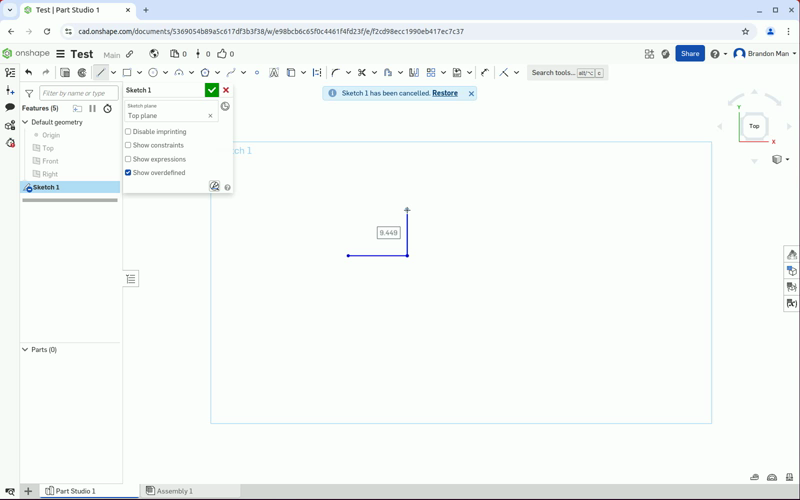
key_down(shift)
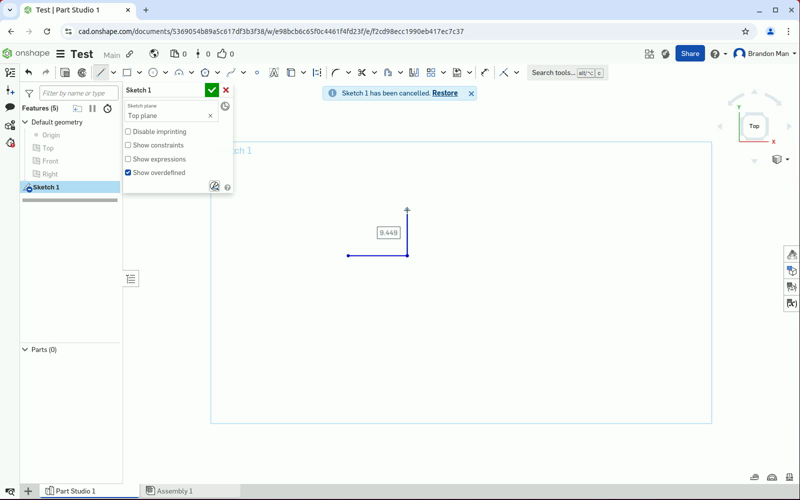
mouse_move(437, 209)
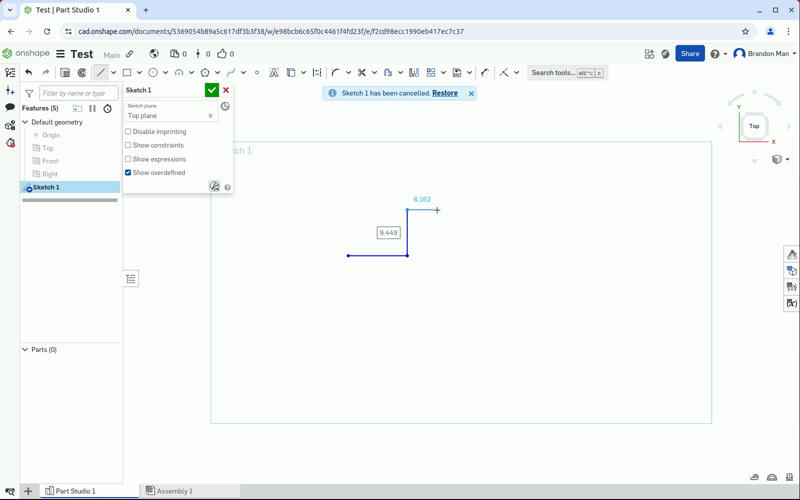
mouse_move(348, 209)
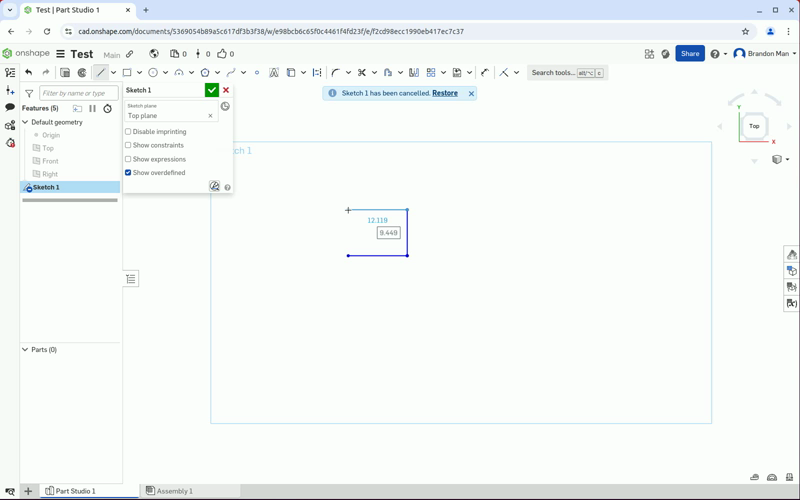
click(348, 209)
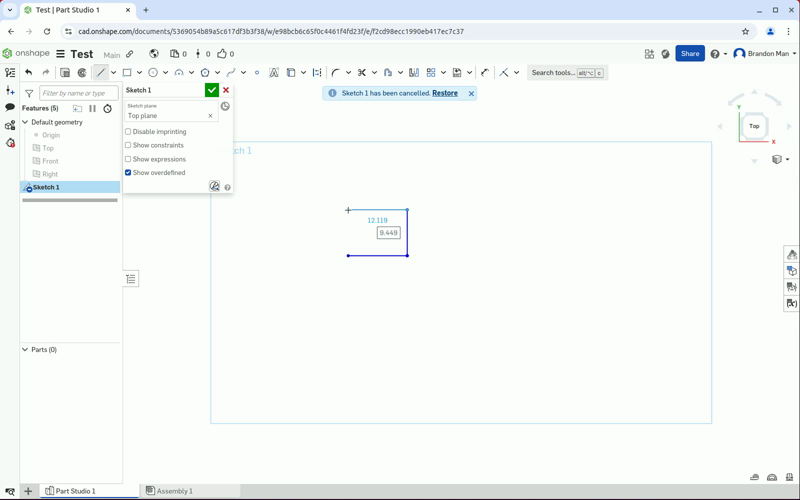
key_up(shift)
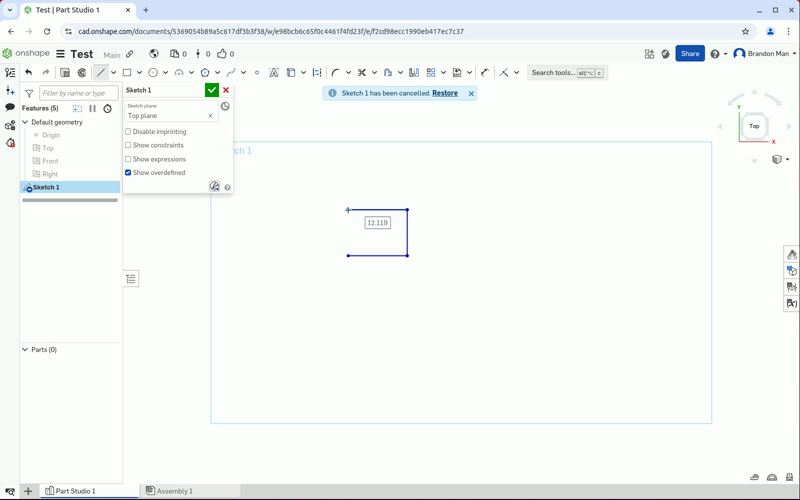
mouse_move(378, 209)
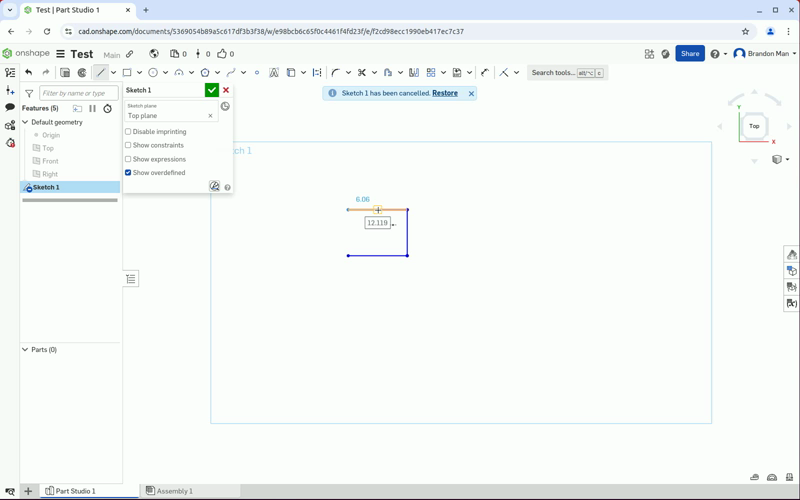
key_down(shift)
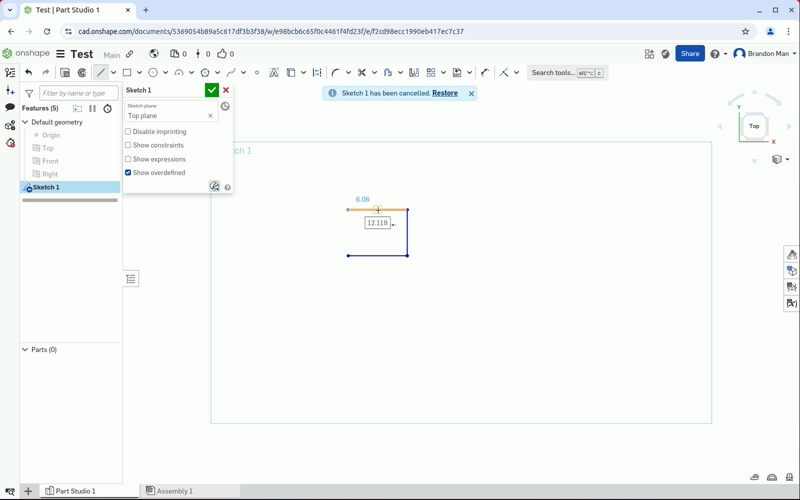
mouse_move(348, 255)
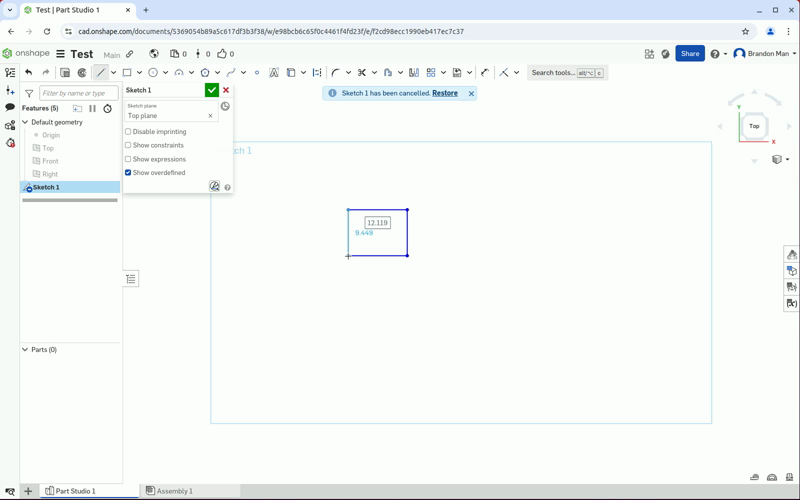
key_up(shift)
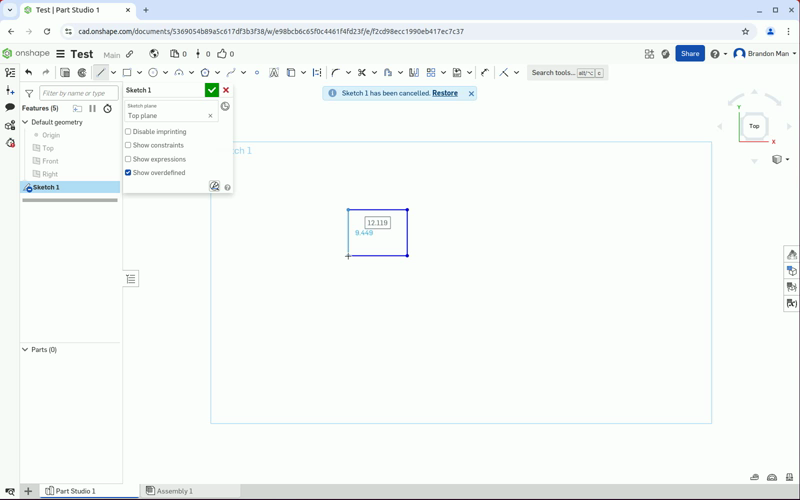
click(348, 255)
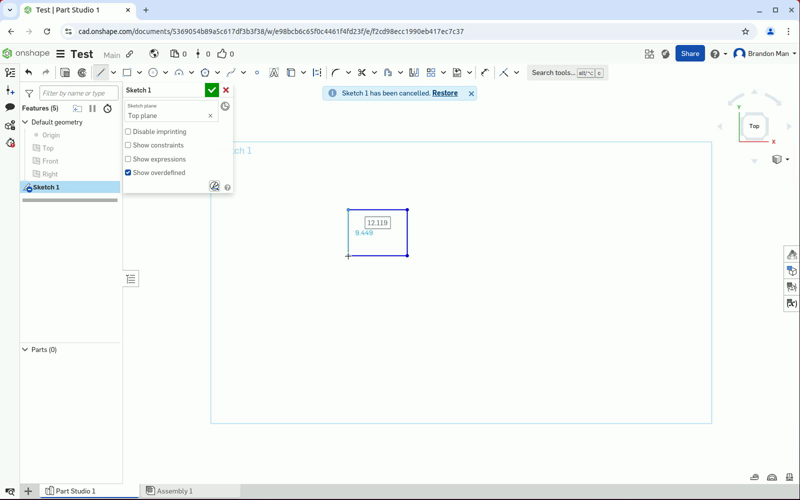
key(esc)
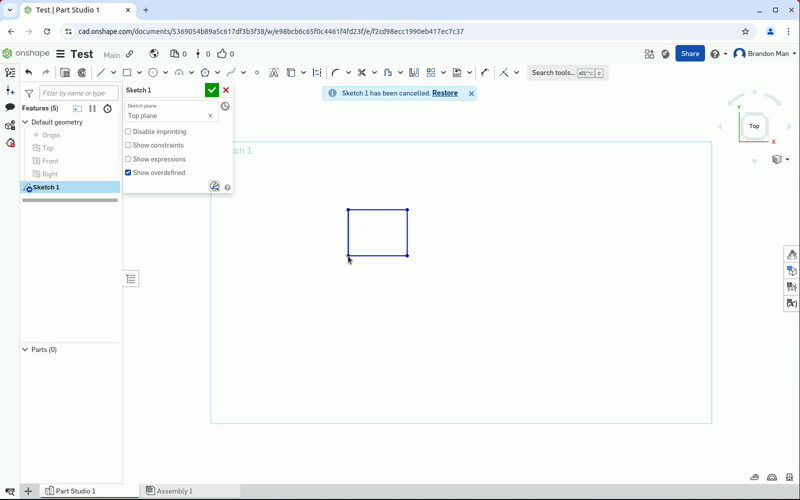
mouse_move(383, 215)
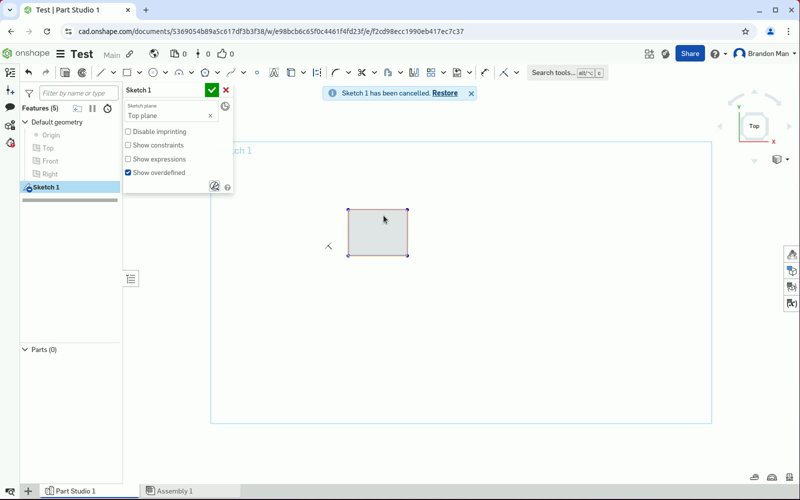
click(383, 215)
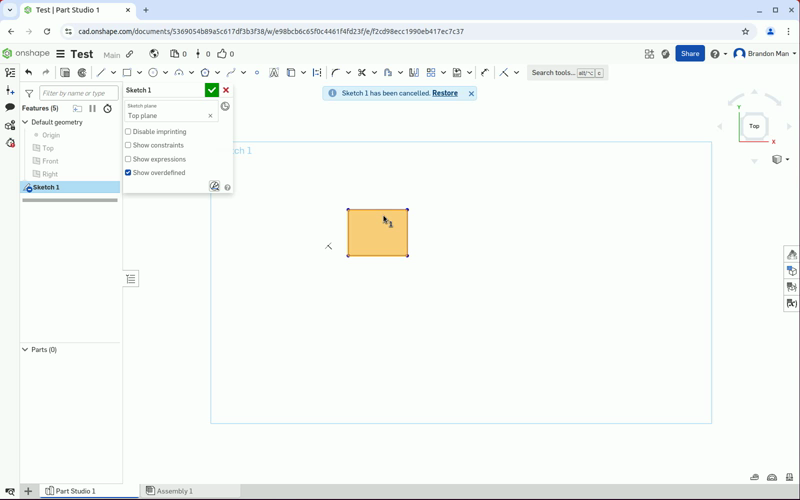
mouse_move(73, 352)
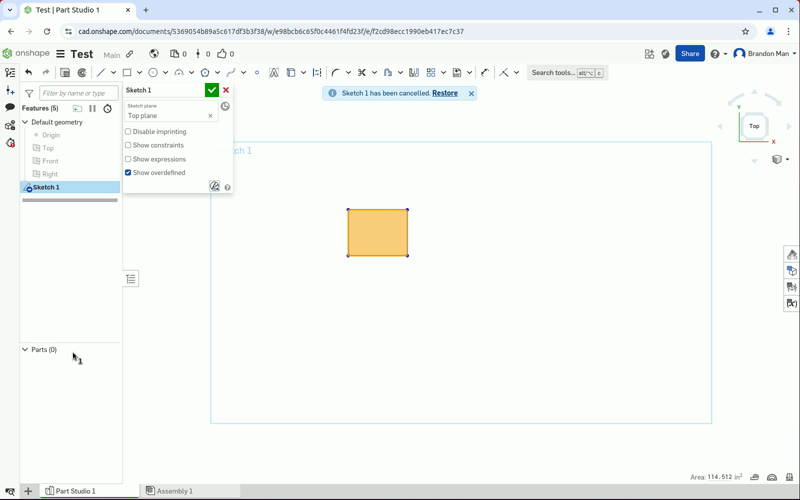
key(shift+y)
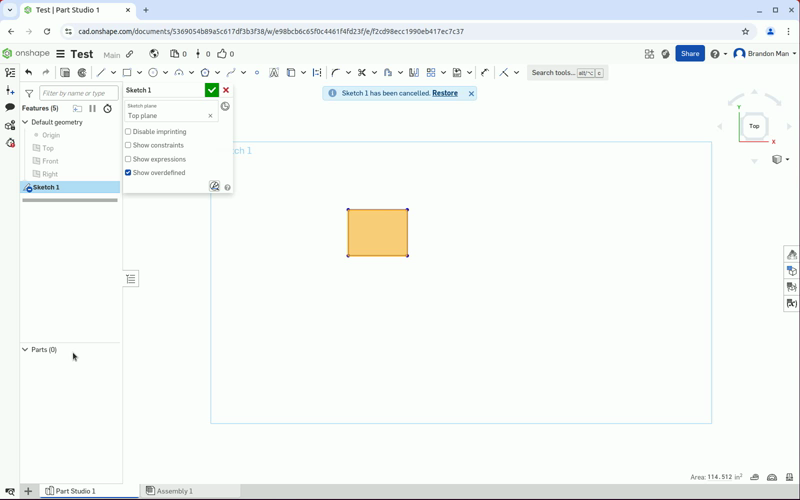
key(shift+e)
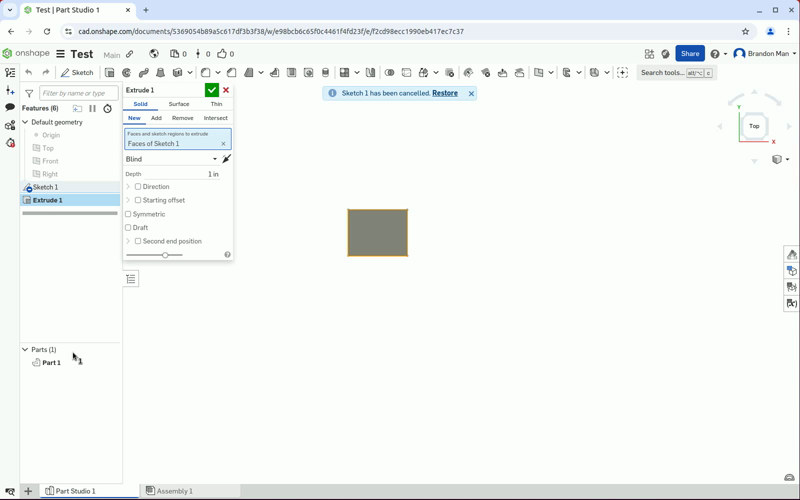
mouse_move(143, 106)
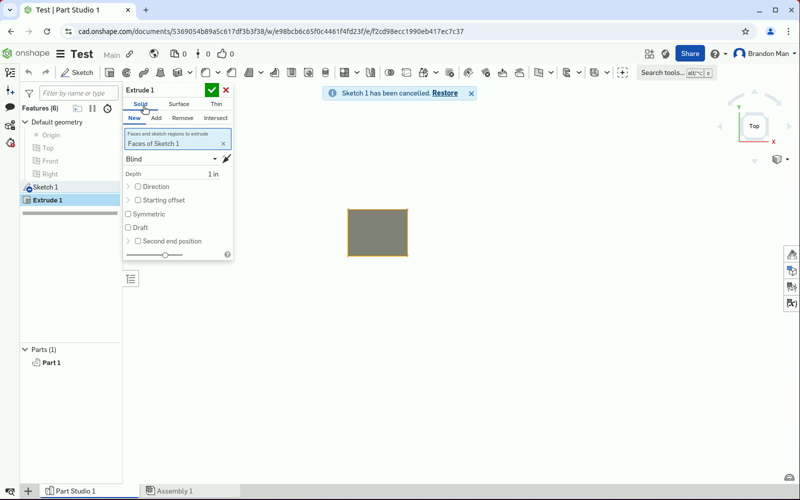
click(143, 106)
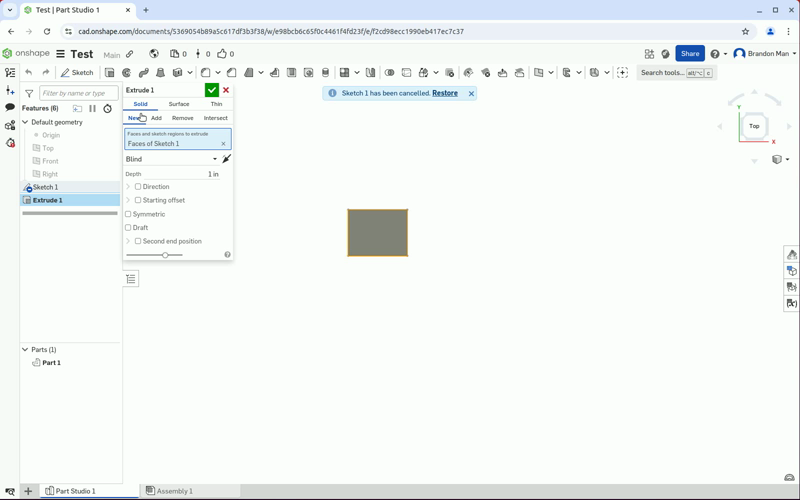
mouse_move(137, 120)
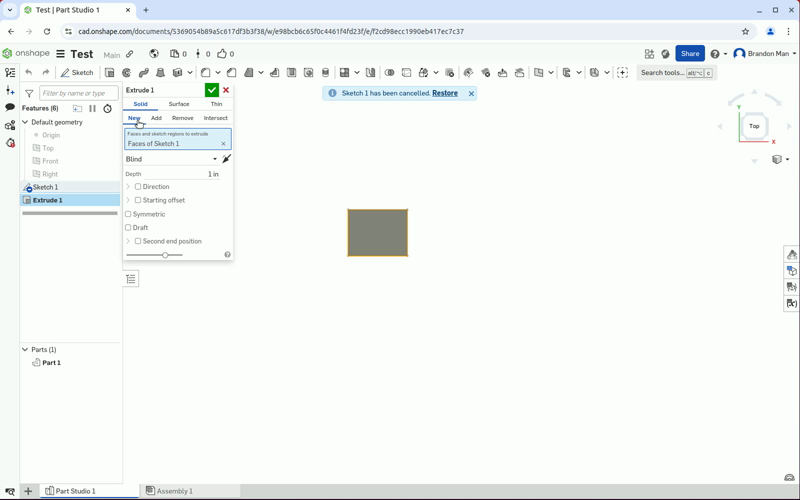
click(137, 120)
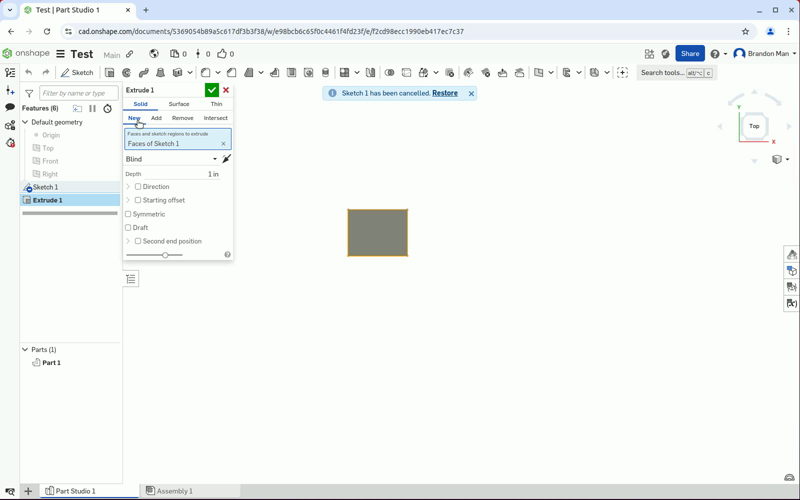
key(tab, 4)
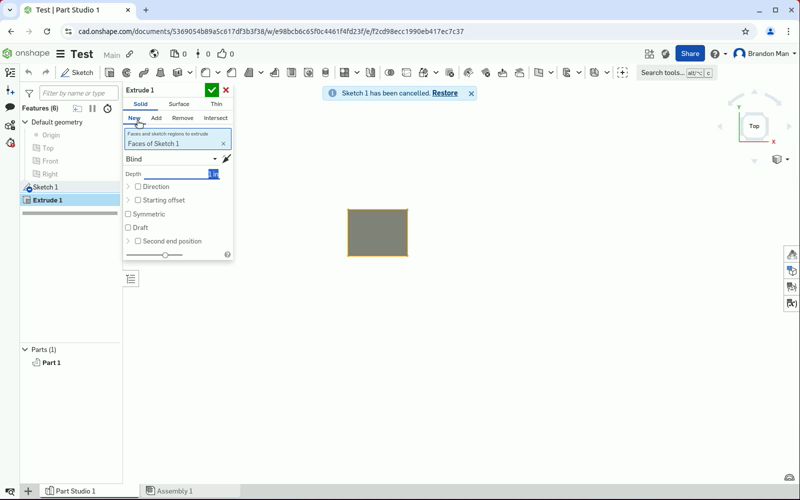
text(11.073)
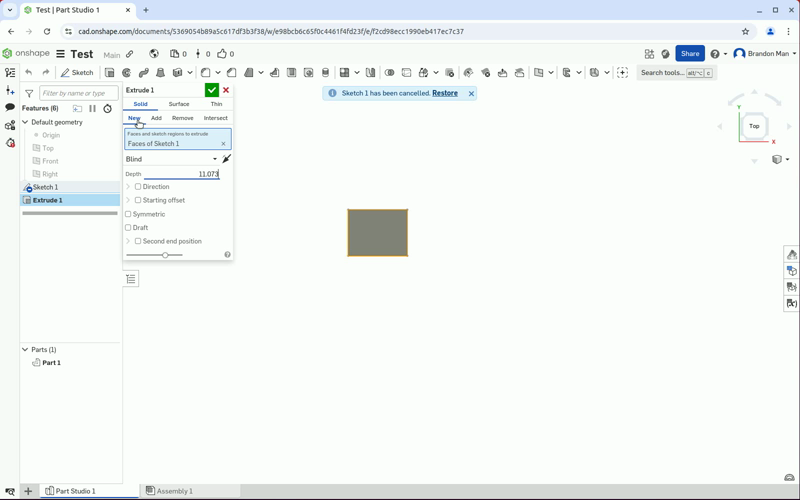
key(enter)
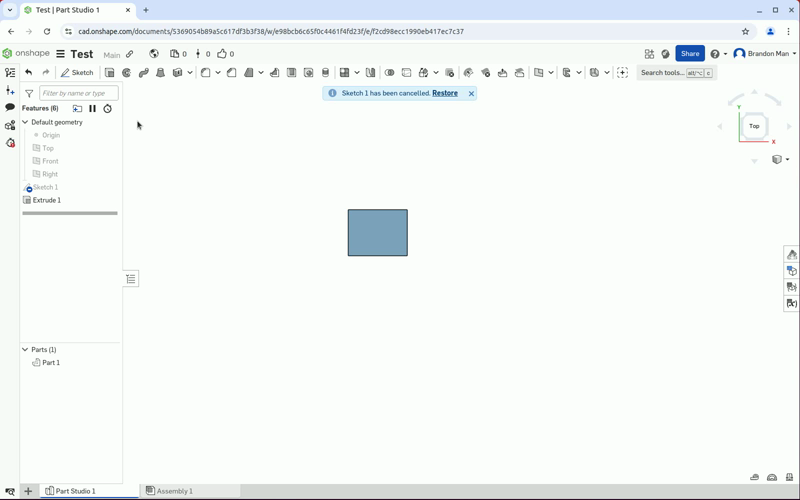
key(shift+h)
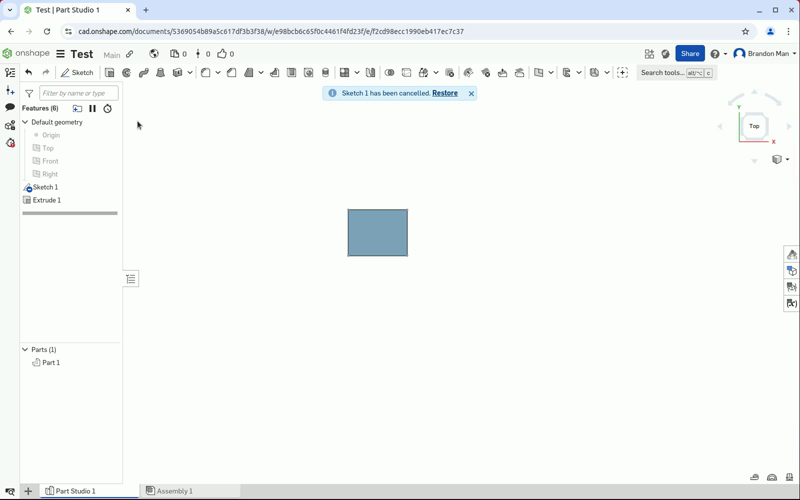
key(shift+h)
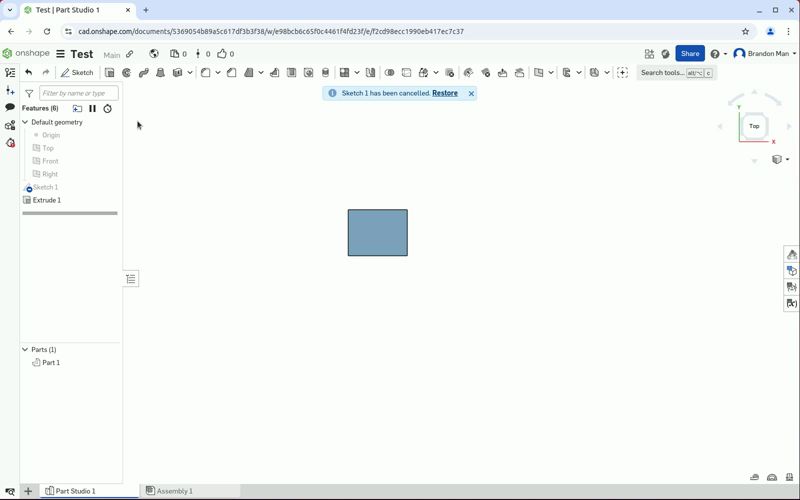
mouse_move(73, 189)
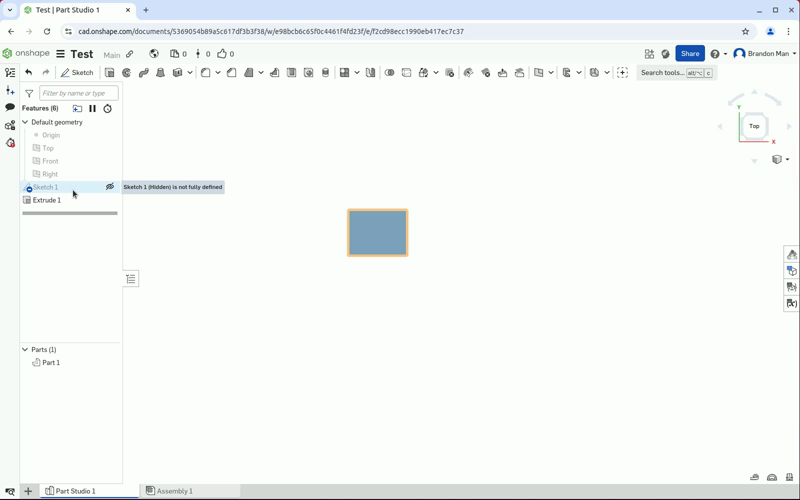
click(73, 189)
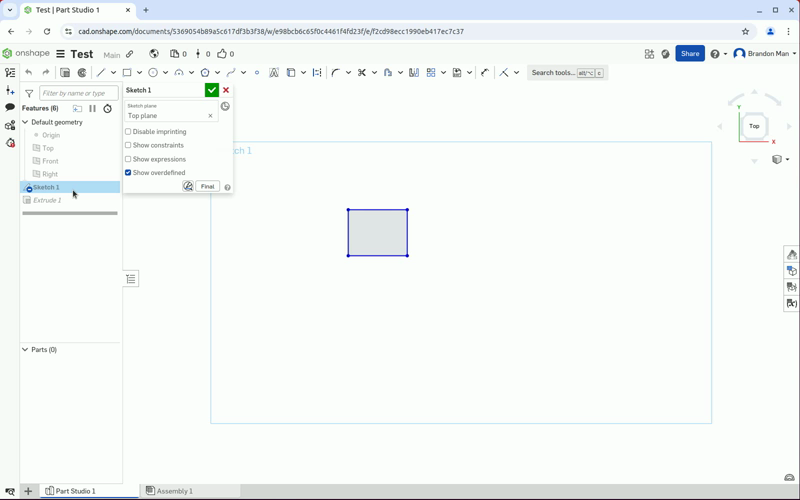
mouse_move(229, 92)
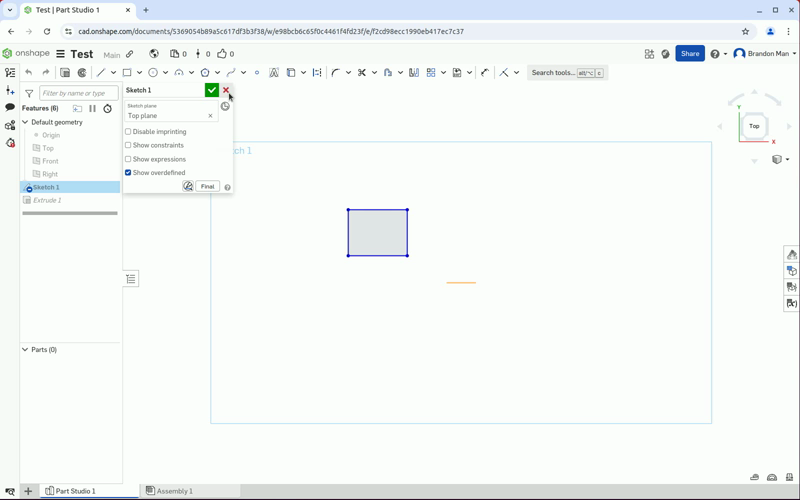
click(229, 92)
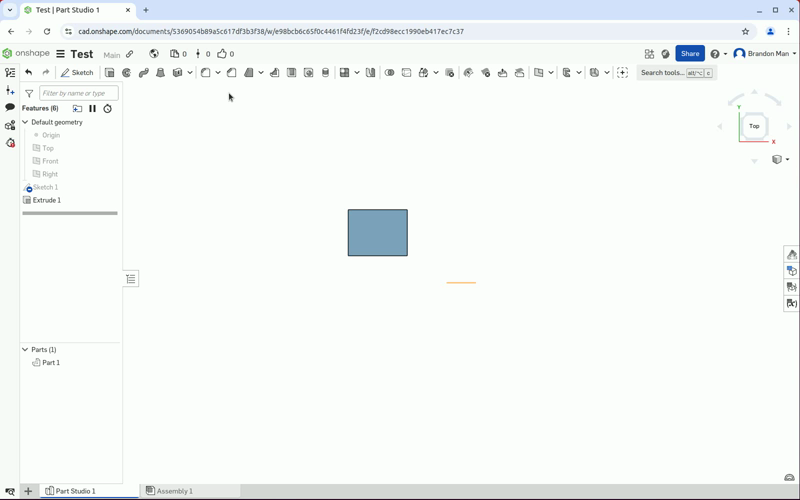
mouse_move(541, 75)
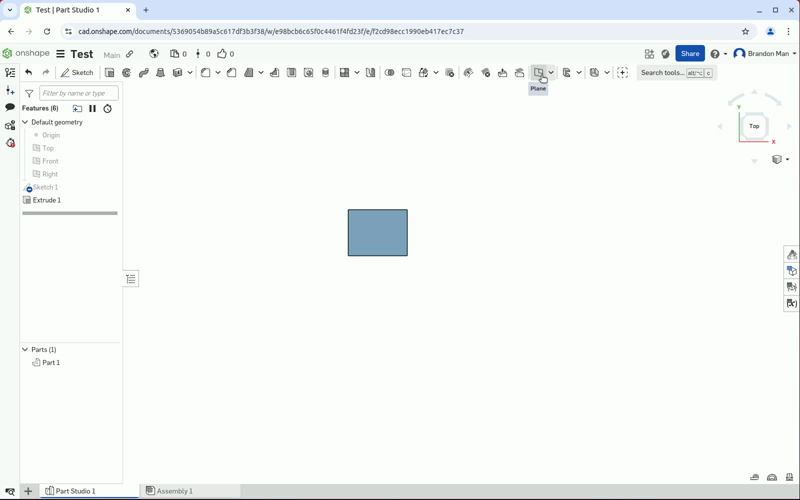
click(541, 75)
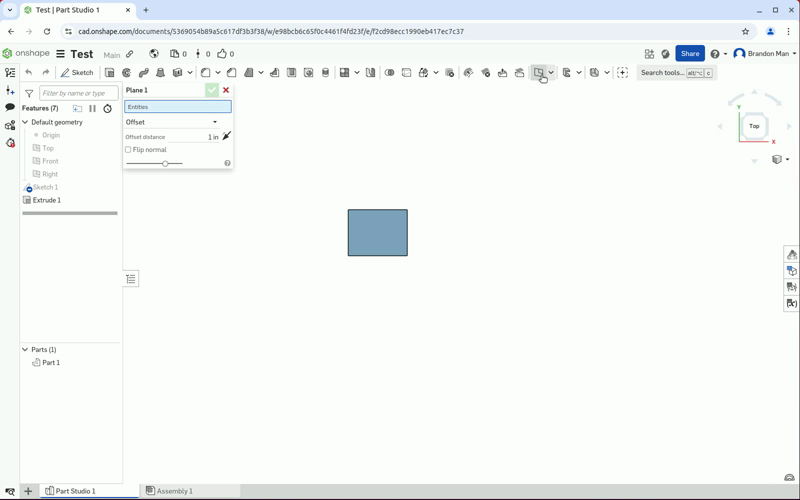
mouse_move(73, 150)
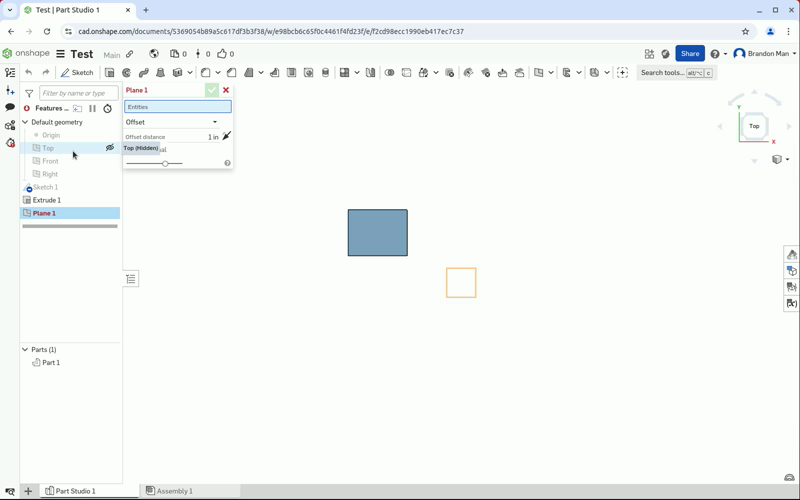
click(73, 150)
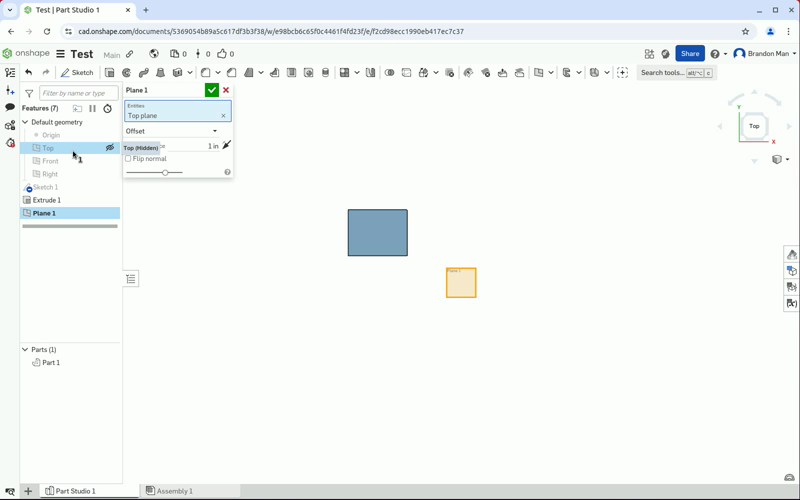
key(tab, 2)
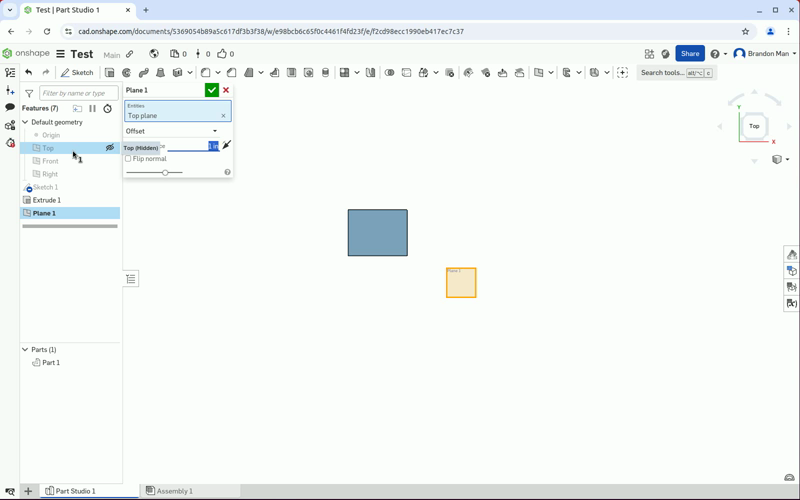
text(11.061)
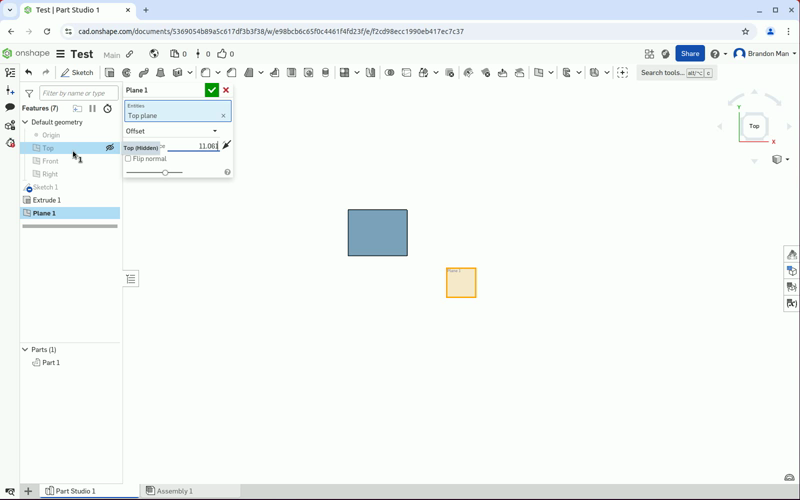
key(enter, 2)
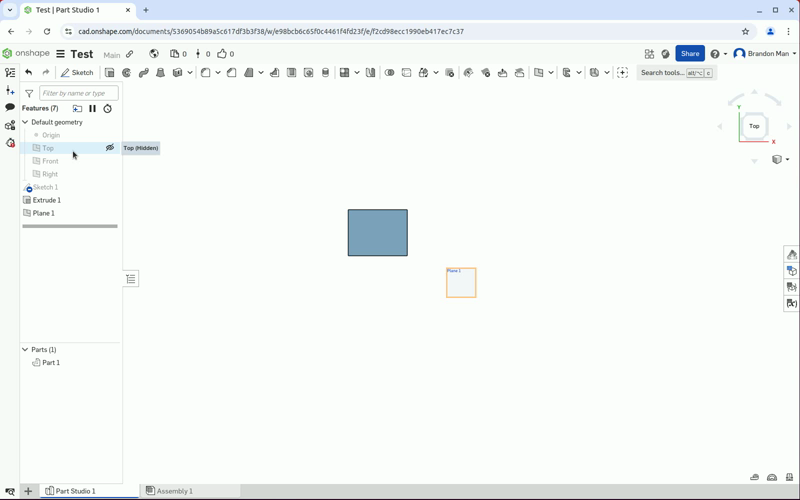
key(shift+s)
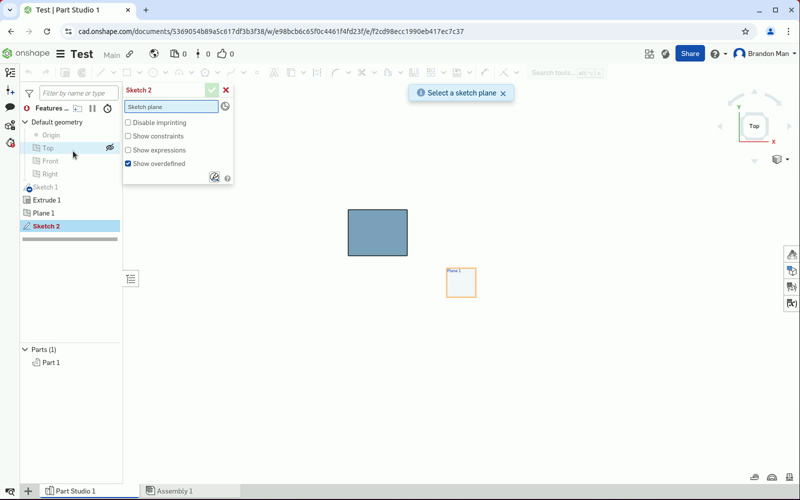
mouse_move(73, 215)
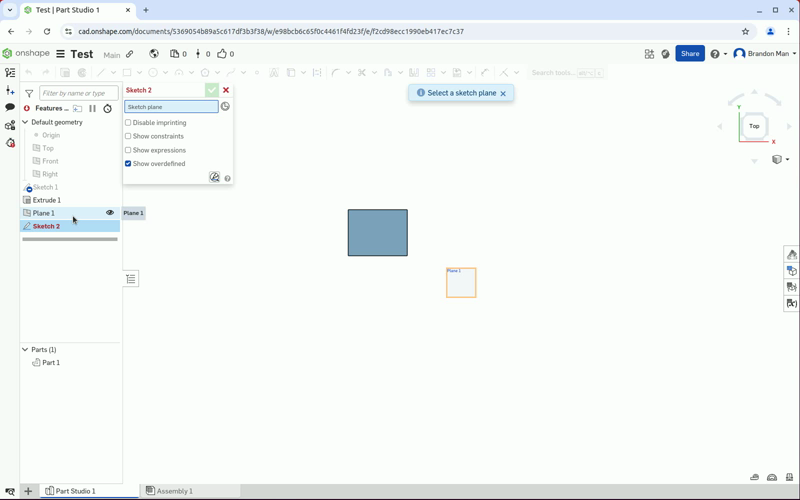
click(73, 215)
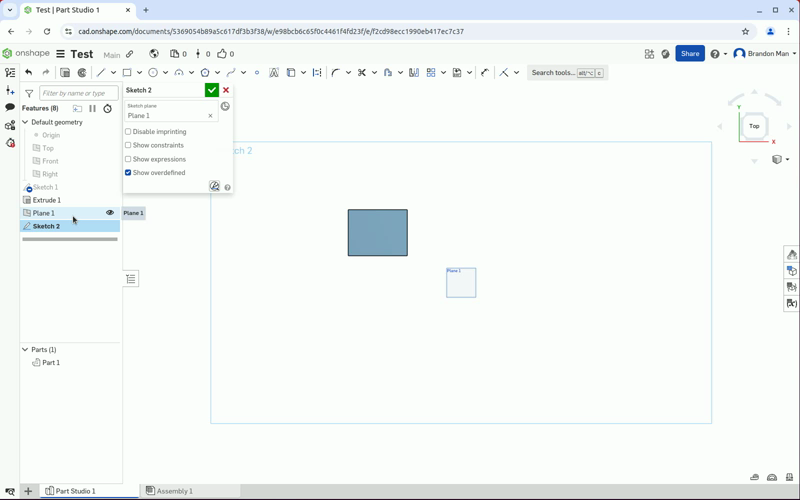
mouse_move(73, 352)
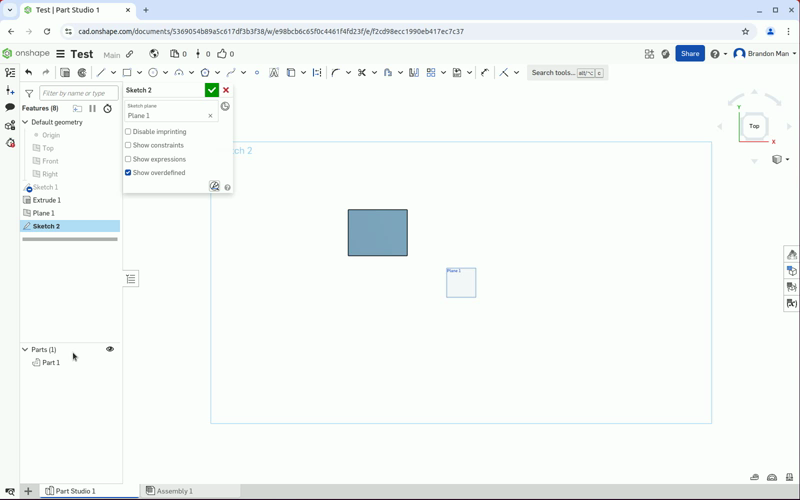
key(y)
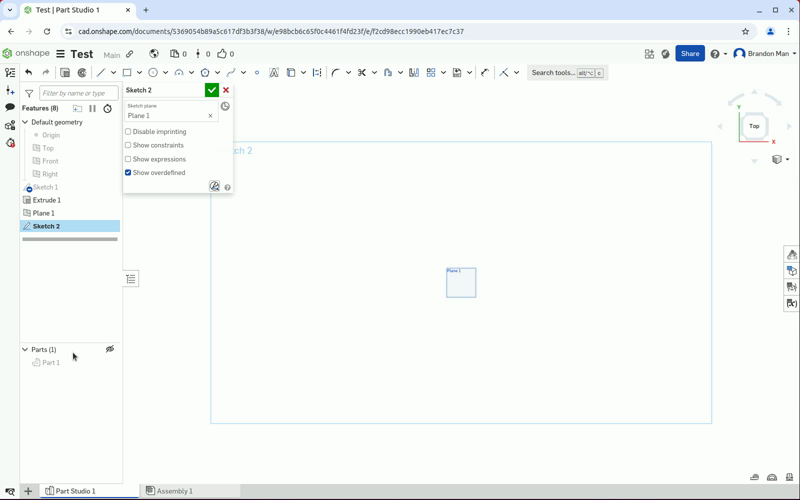
key(c)
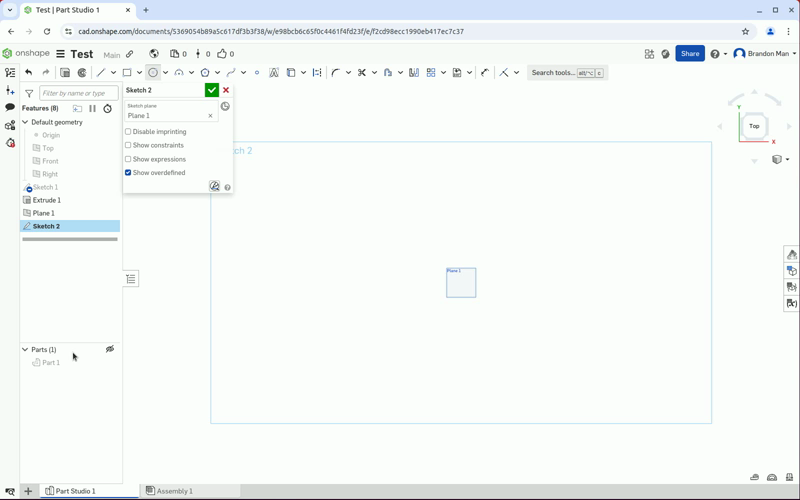
key_down(shift)
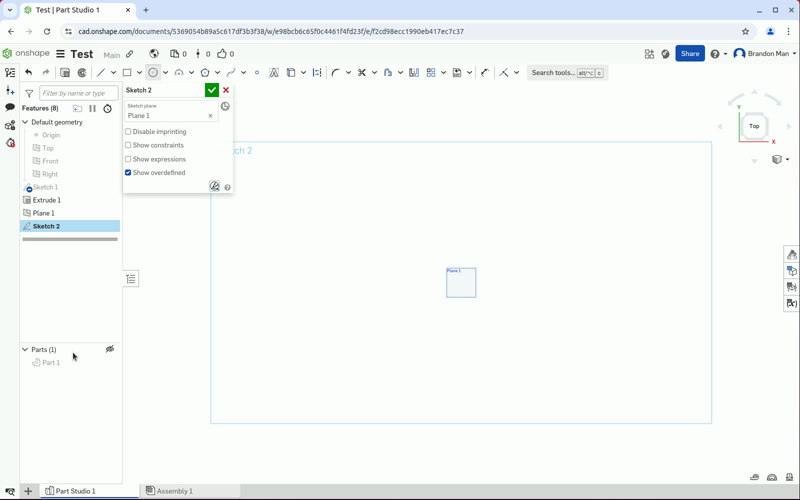
mouse_move(361, 222)
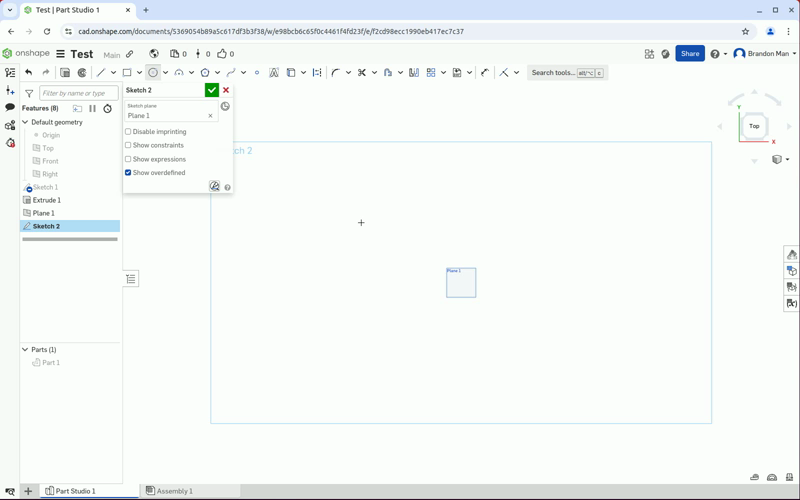
click(361, 222)
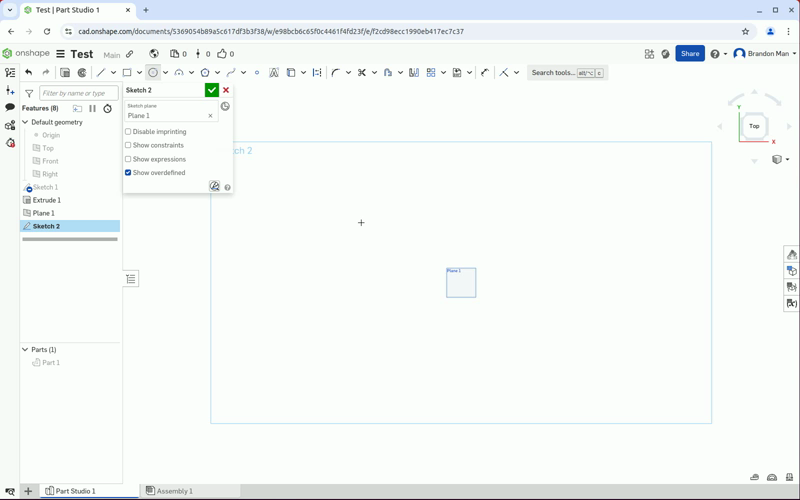
key_up(shift)
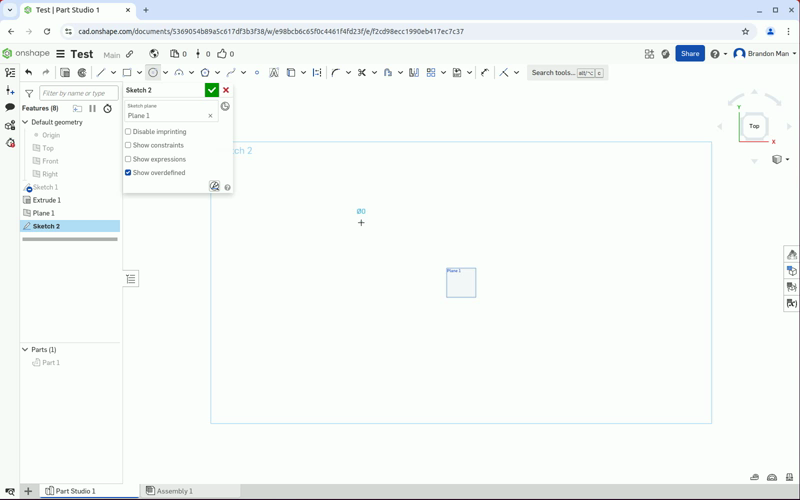
mouse_move(368, 222)
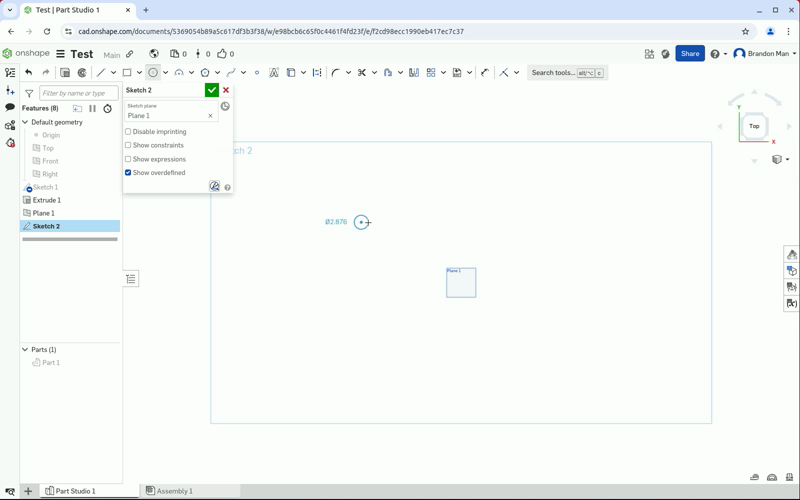
click(368, 222)
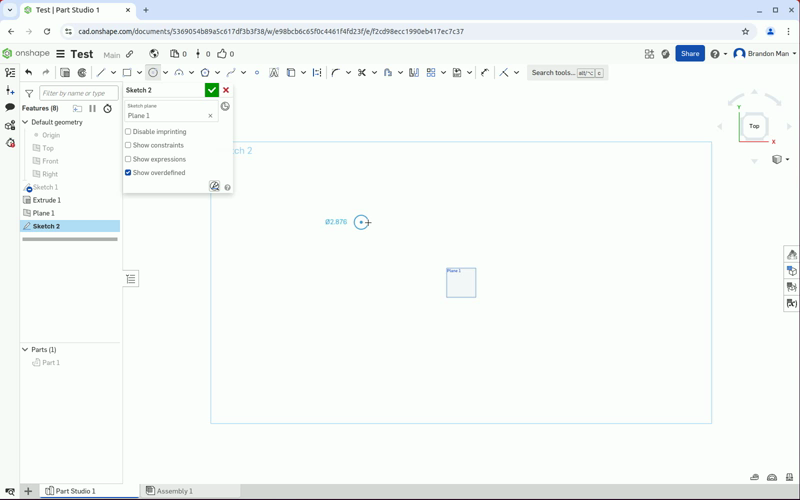
key(esc)
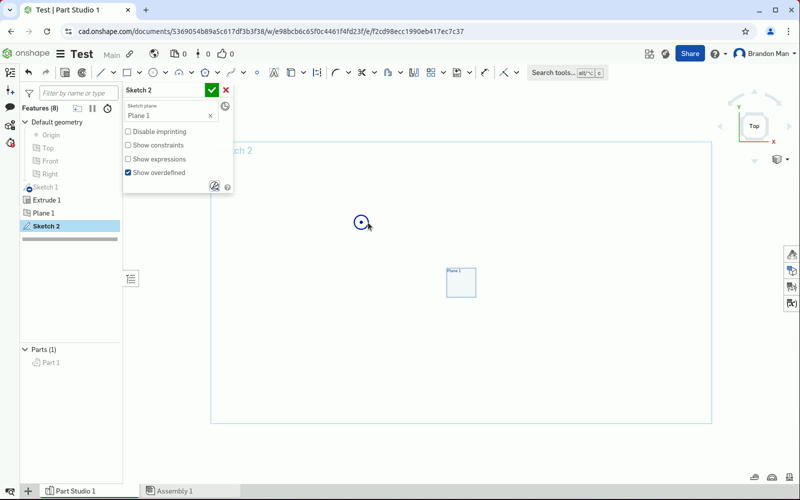
mouse_move(363, 220)
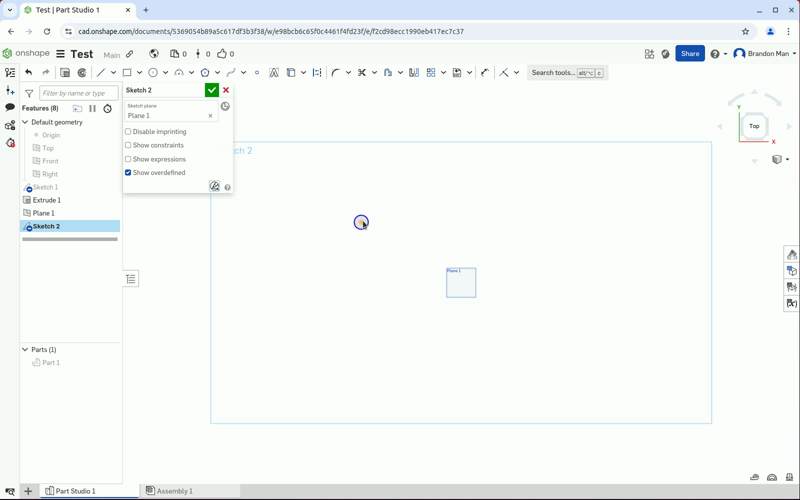
scroll(6)
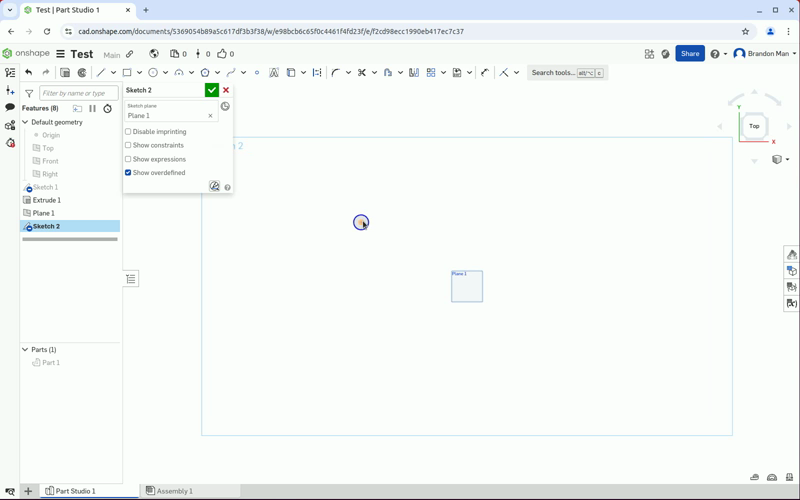
scroll(6)
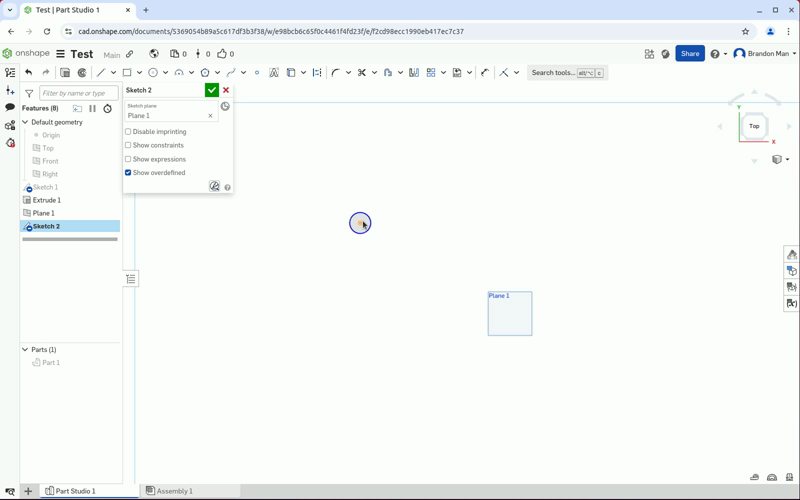
scroll(6)
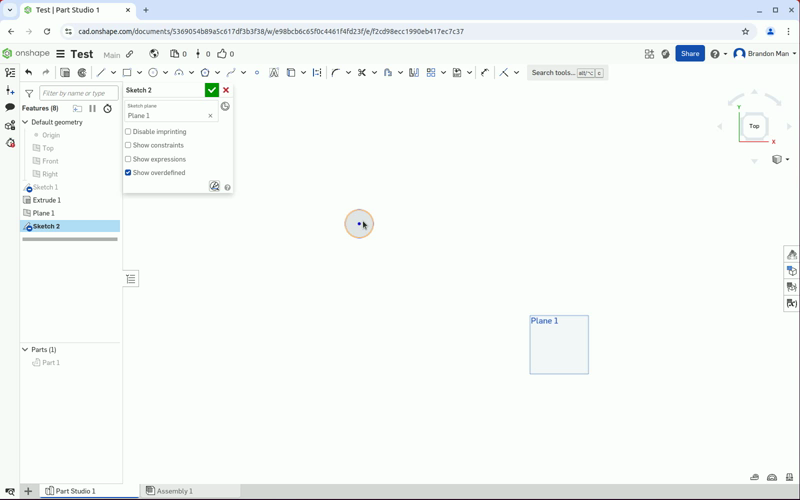
scroll(6)
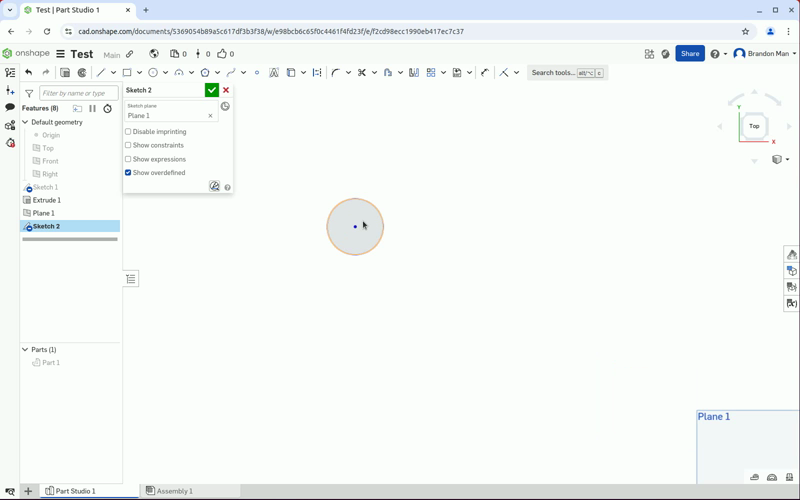
scroll(6)
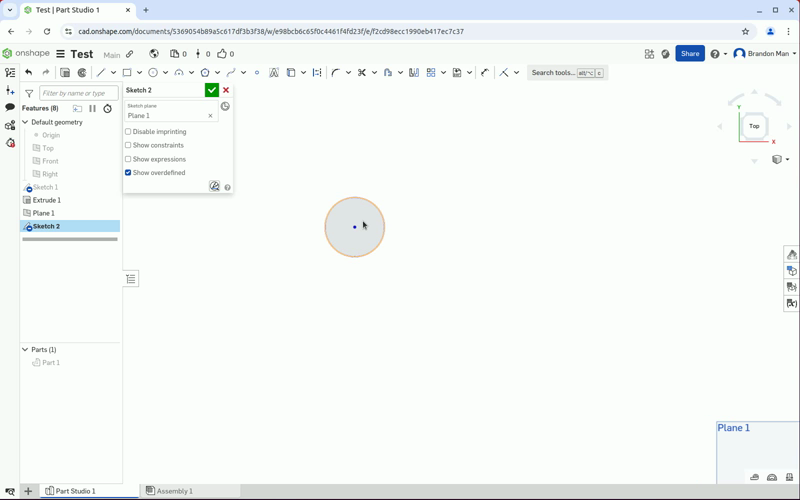
scroll(6)
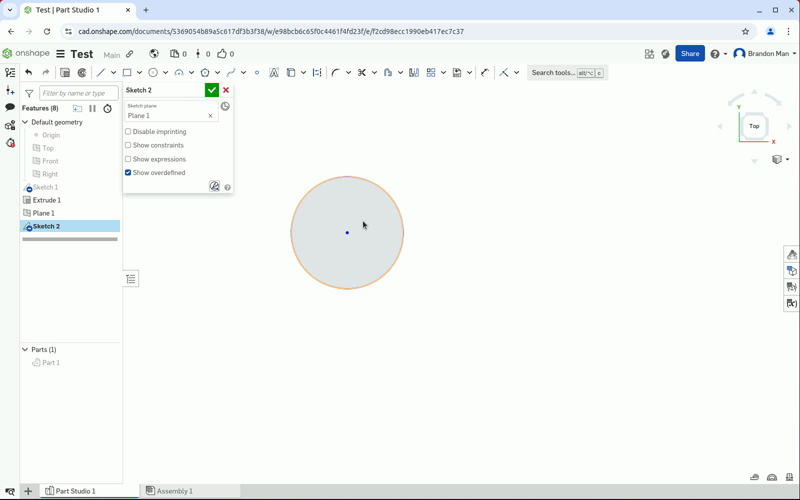
scroll(6)
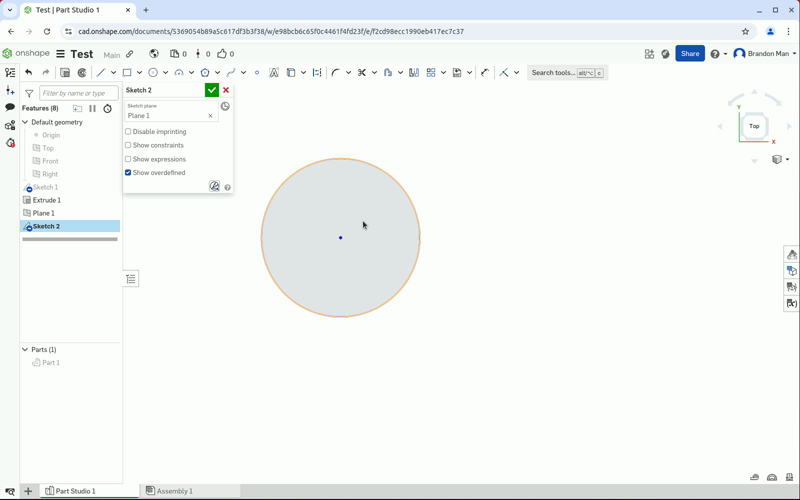
click(363, 220)
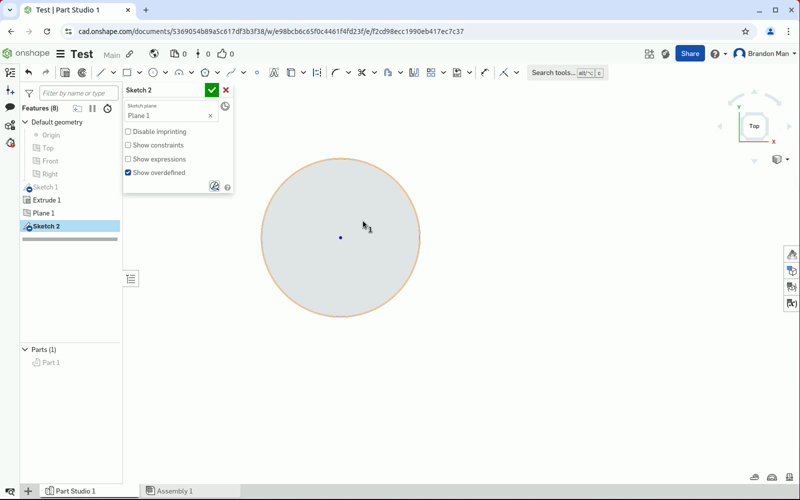
scroll(-6)
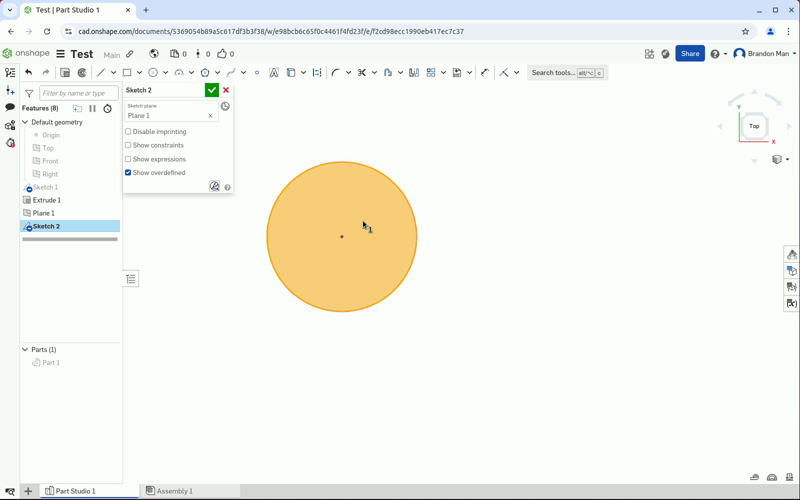
scroll(-6)
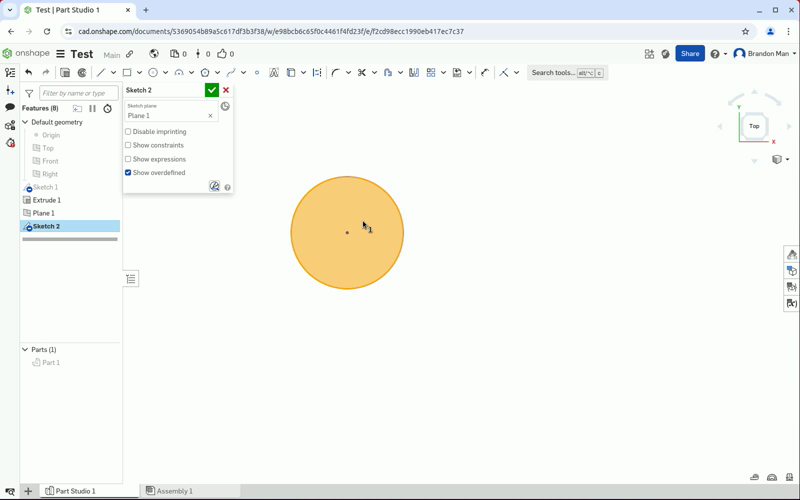
scroll(-6)
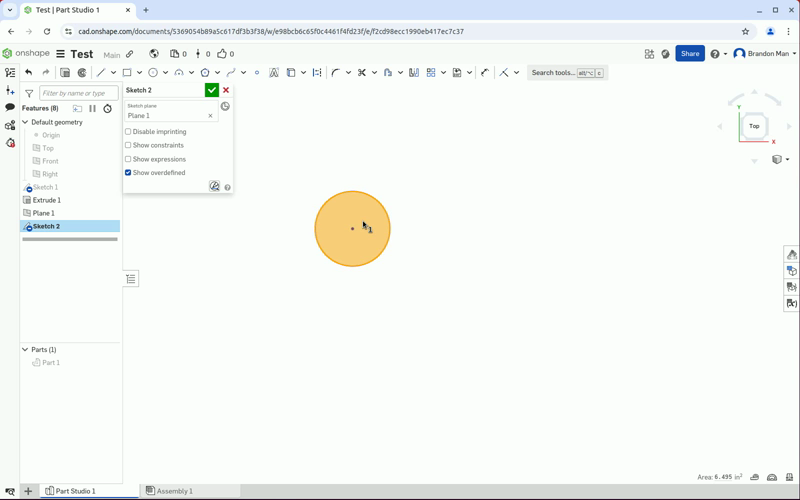
scroll(-6)
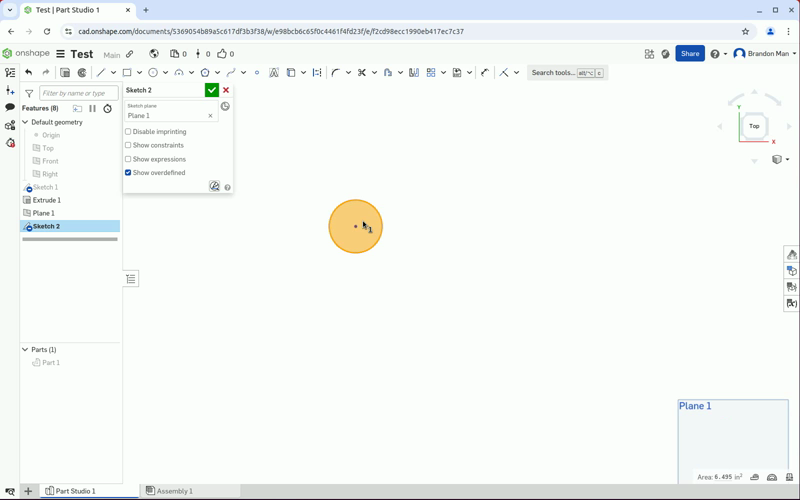
scroll(-6)
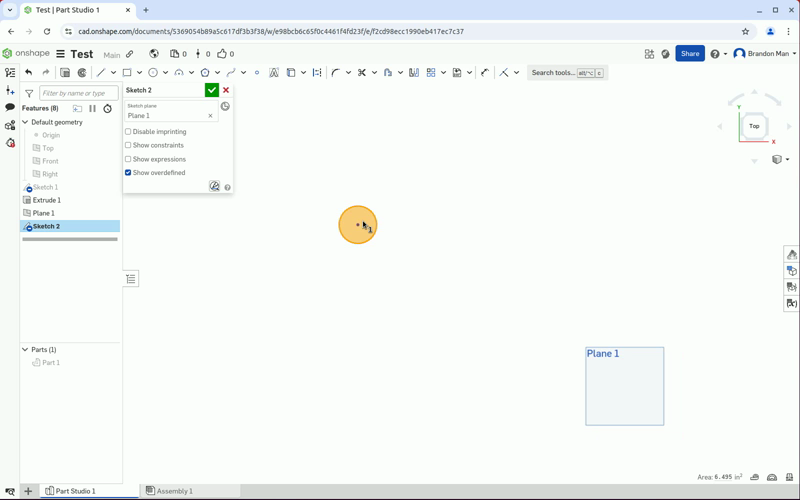
scroll(-6)
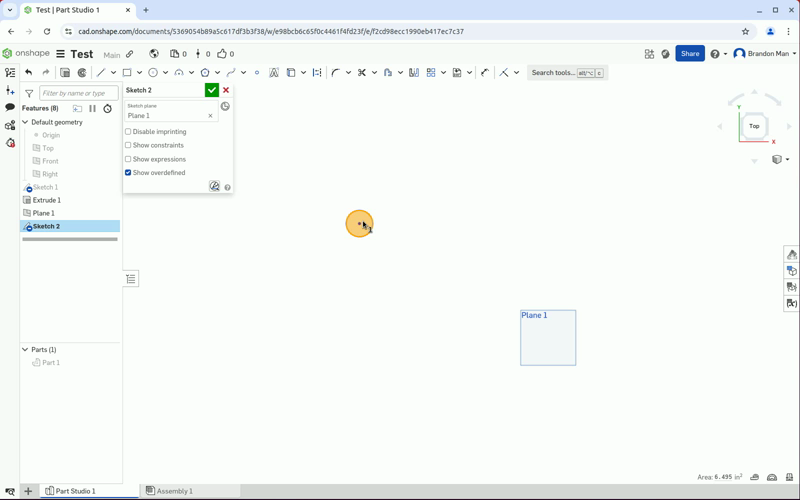
scroll(-6)
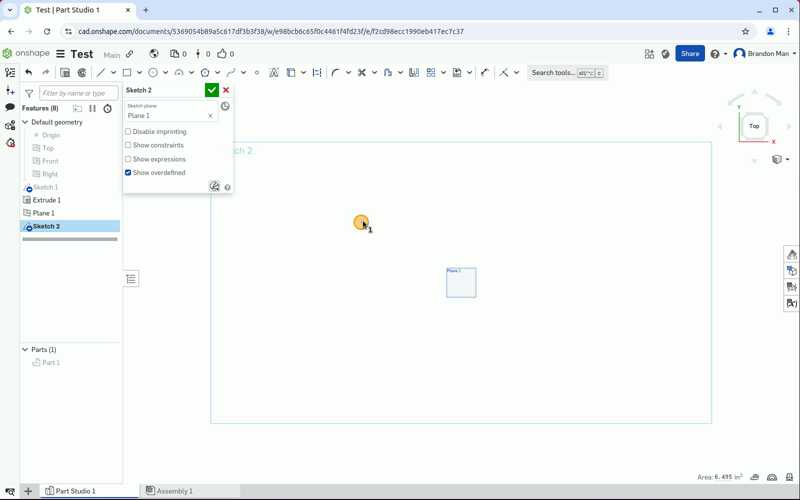
mouse_move(73, 352)
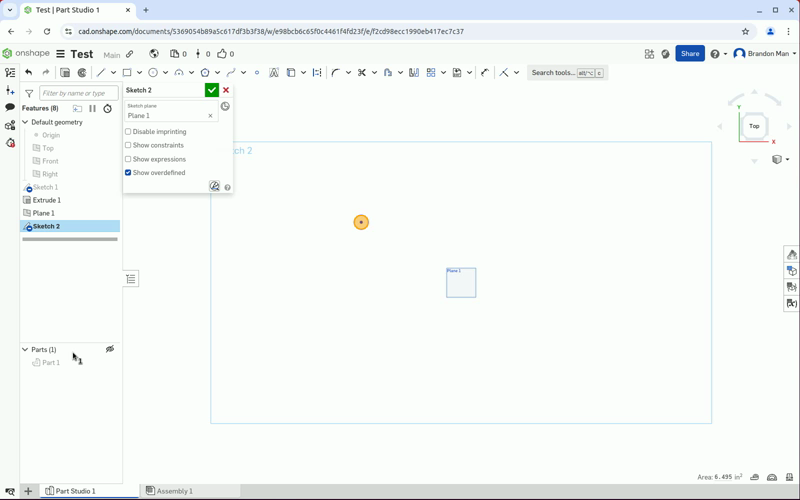
key(shift+y)
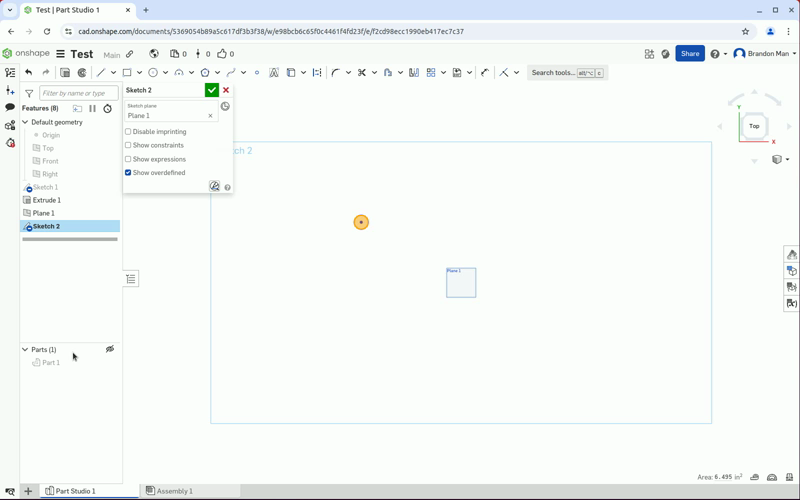
key(shift+e)
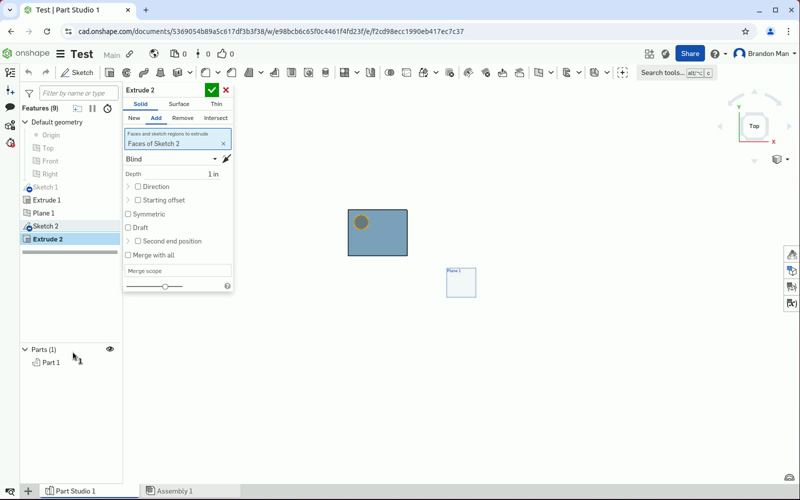
mouse_move(143, 106)
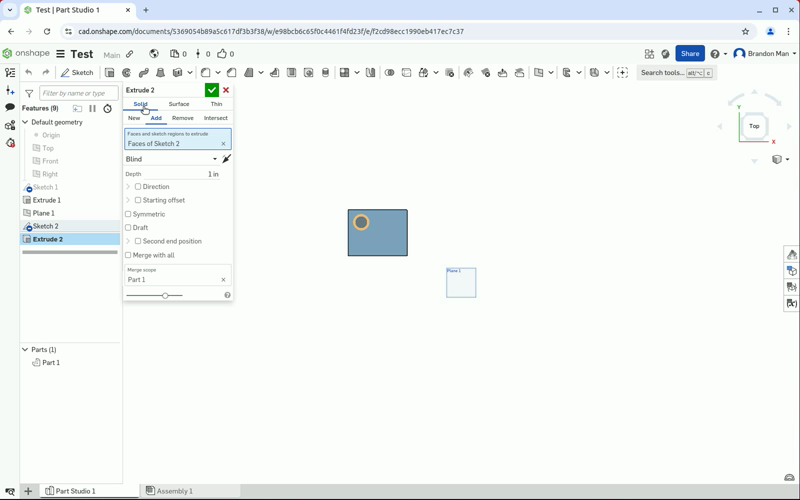
click(143, 106)
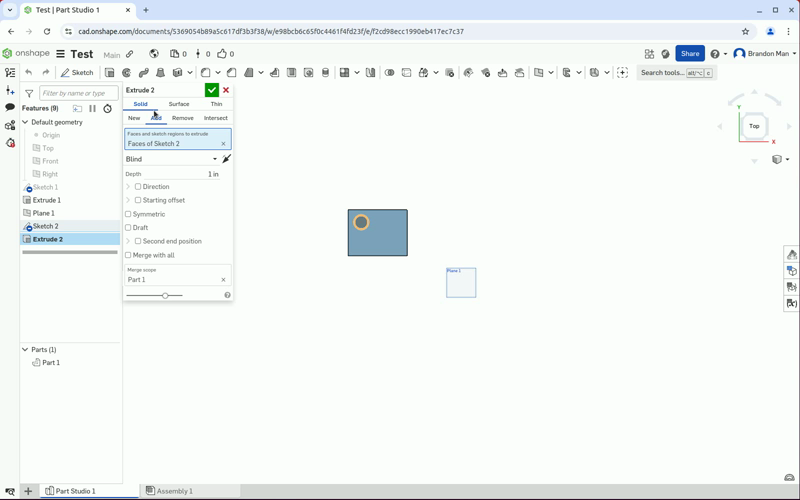
mouse_move(186, 120)
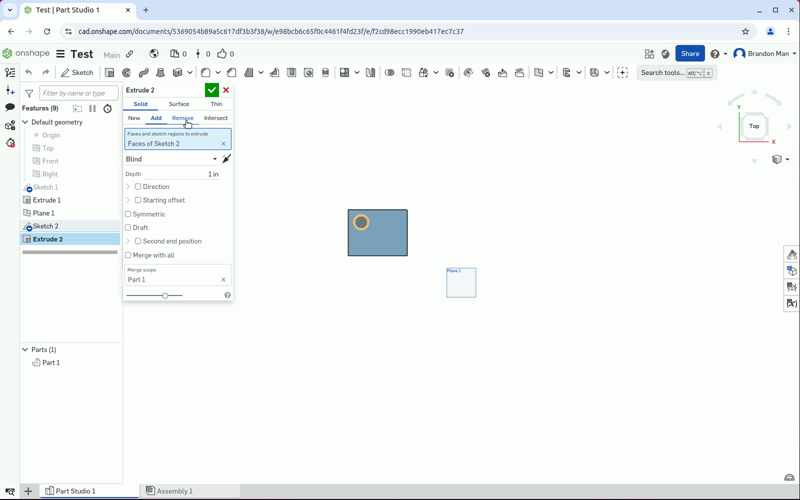
click(186, 120)
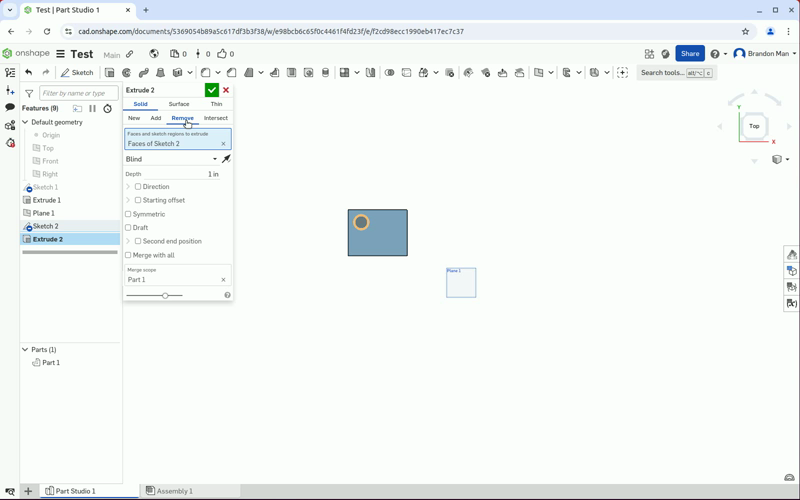
key(tab, 4)
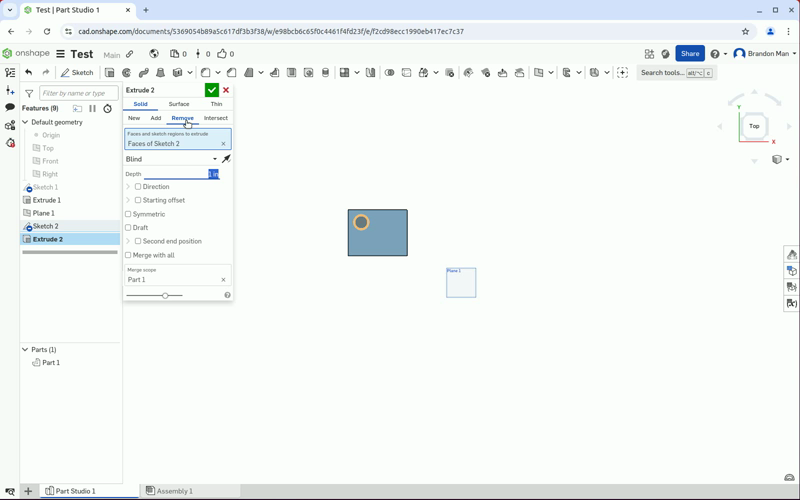
text(2.648)
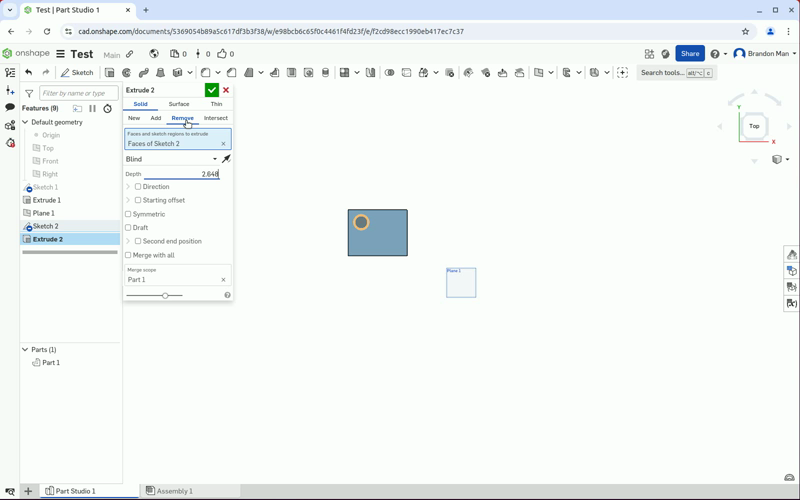
key(tab, 6)
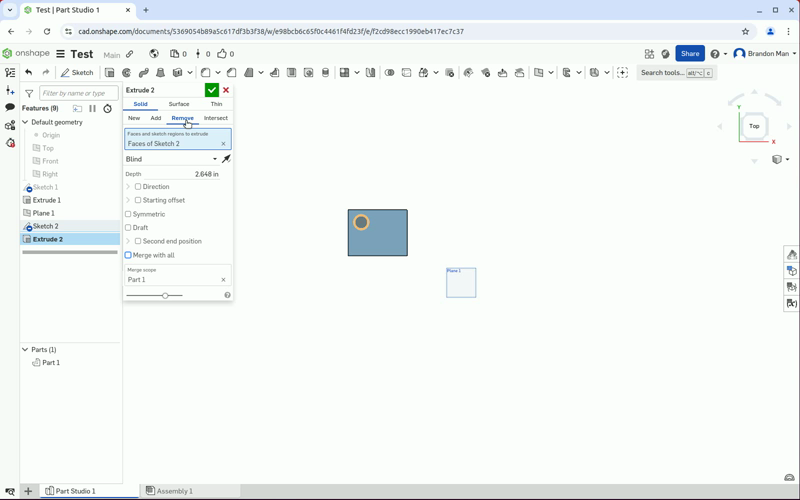
key(space)
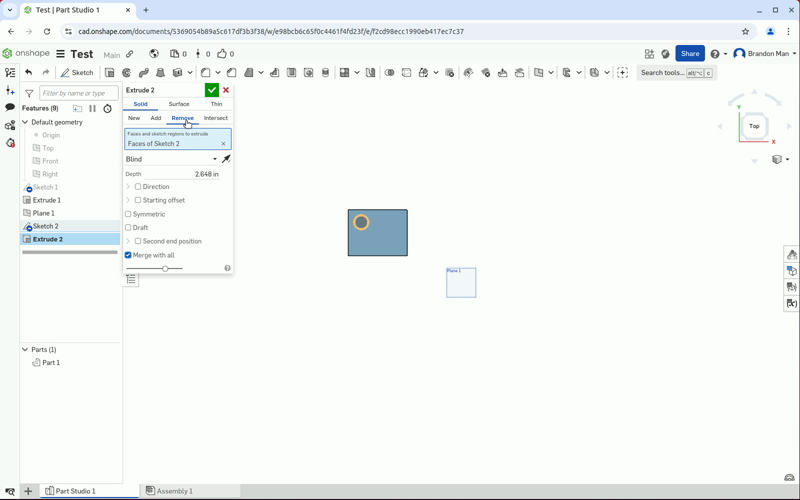
key(enter)
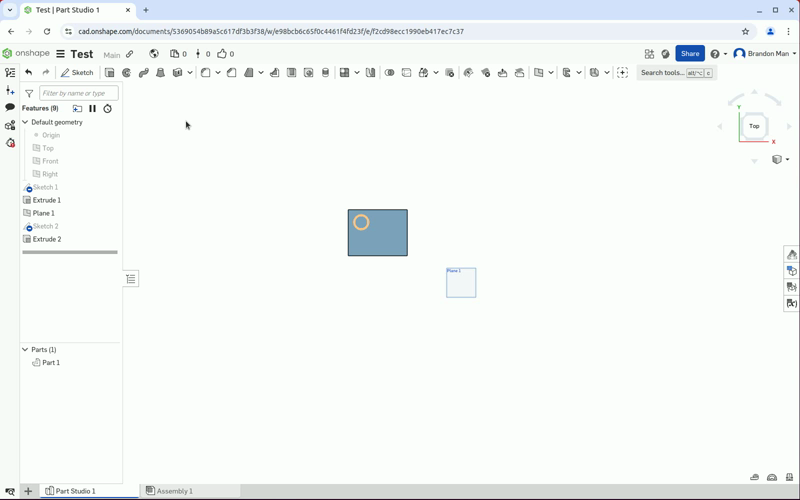
key(shift+h)
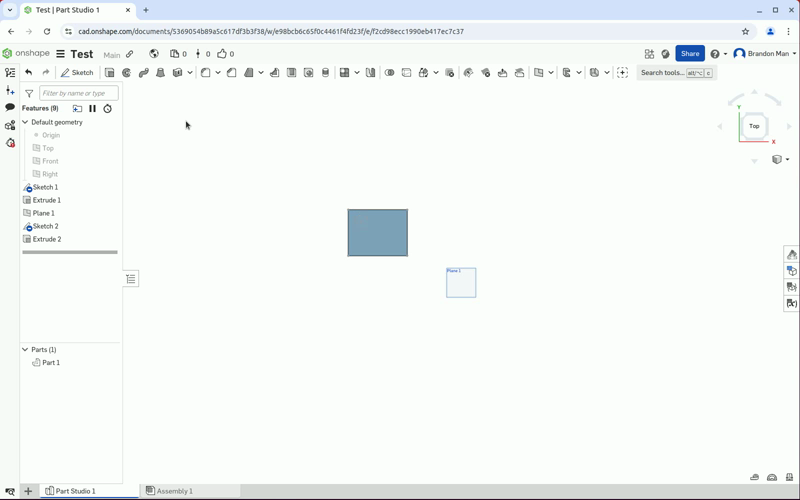
key(shift+h)
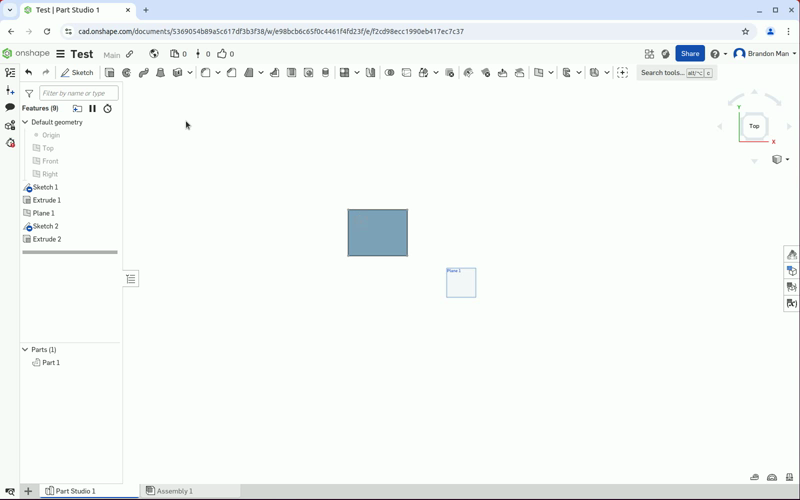
key(shift+7)
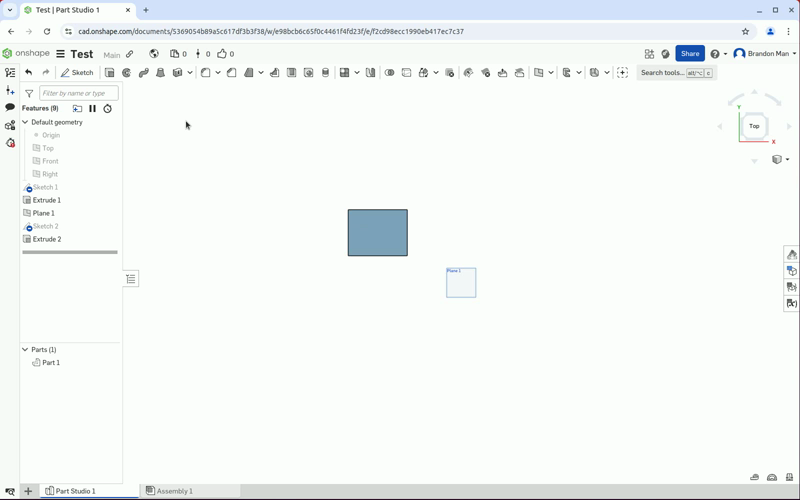
key(up, 3)
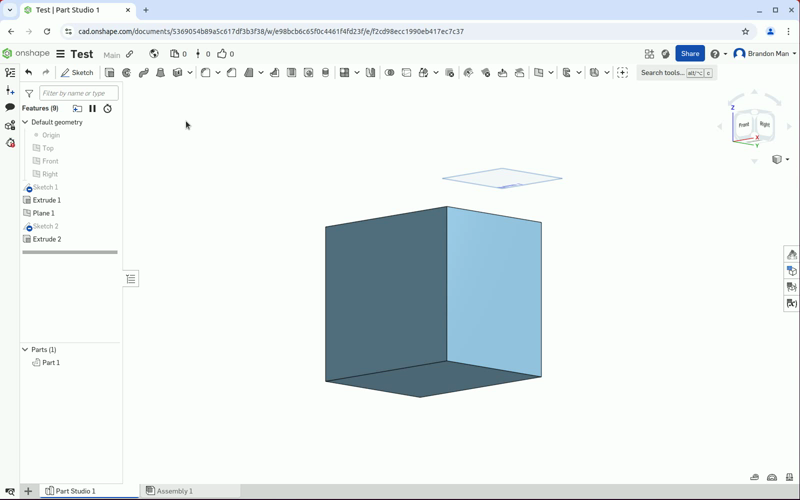
key(left, 3)
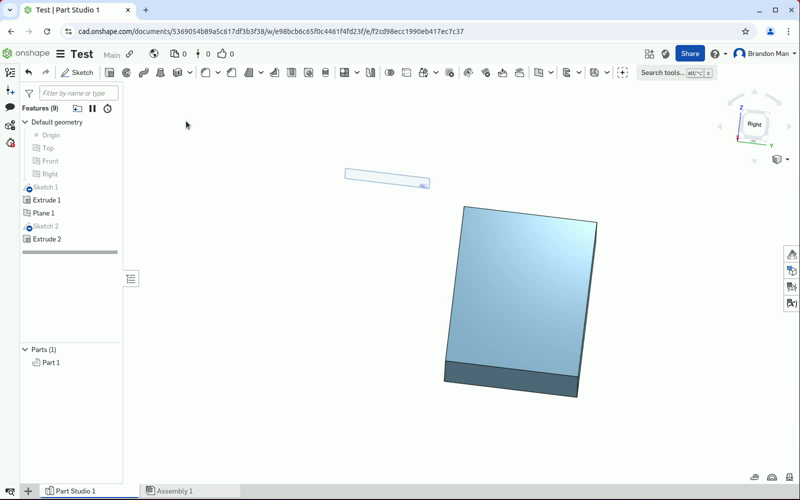
key(right, 3)
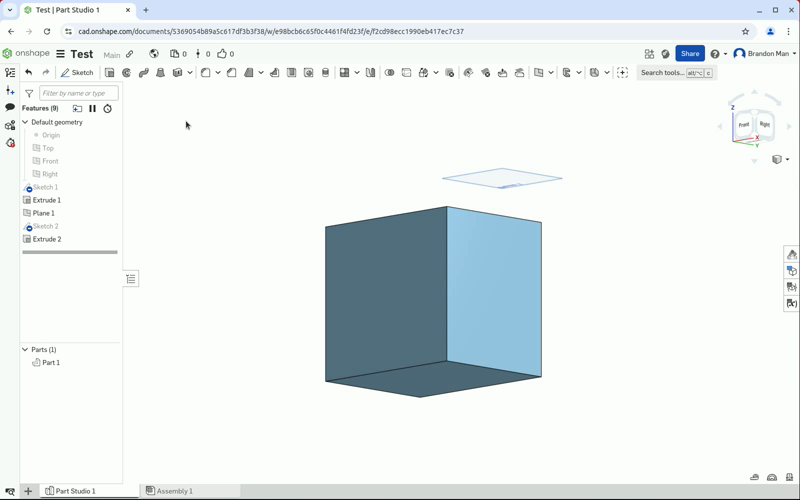
key(down, 3)
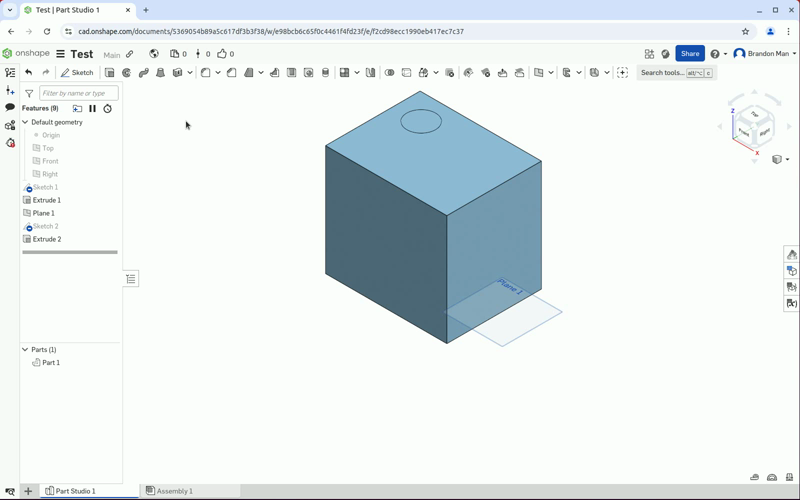
mouse_move(73, 189)
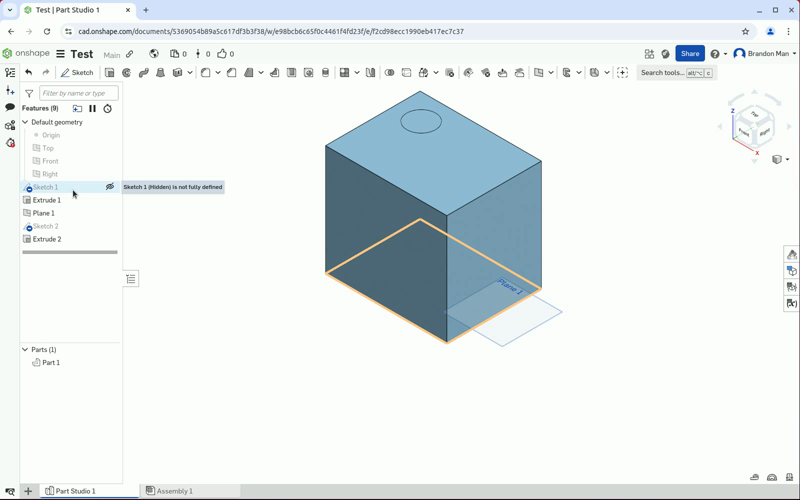
click(73, 189)